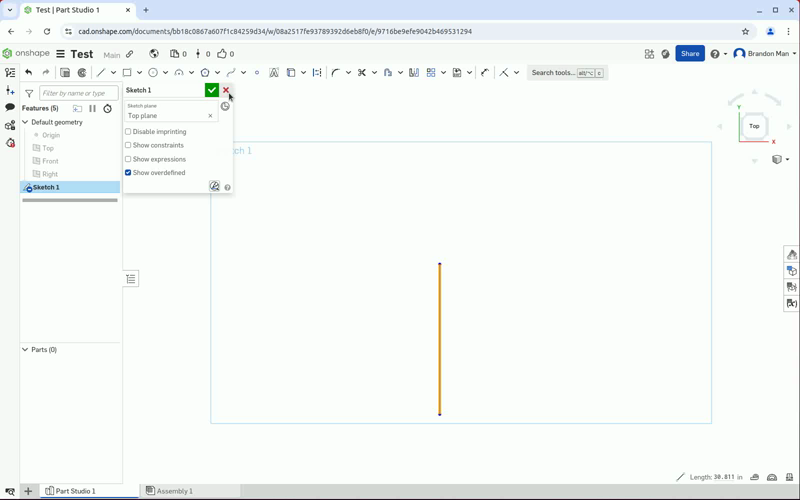
key(shift+h)
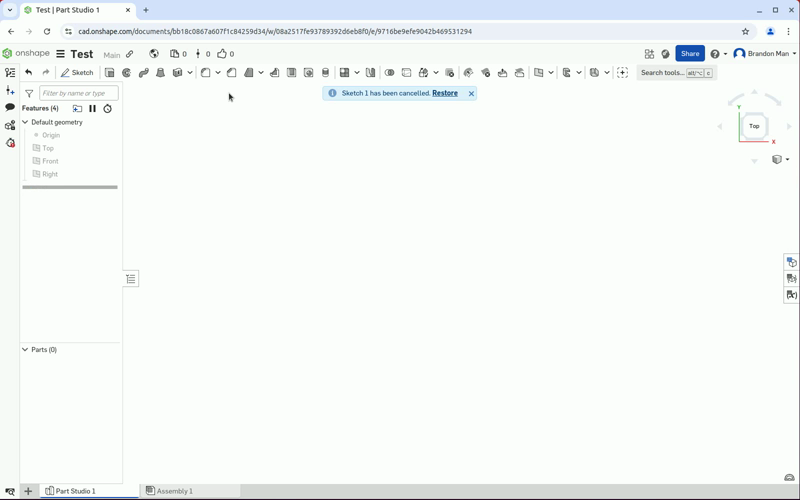
mouse_move(73, 352)
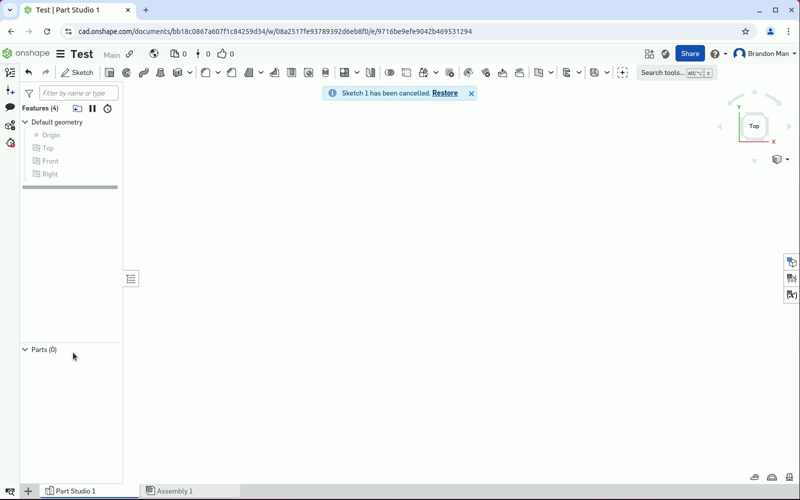
key(y)
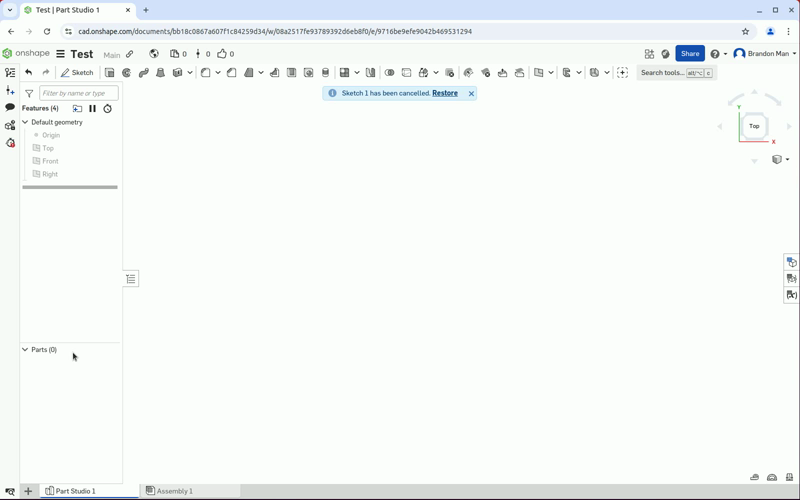
key(shift+p)
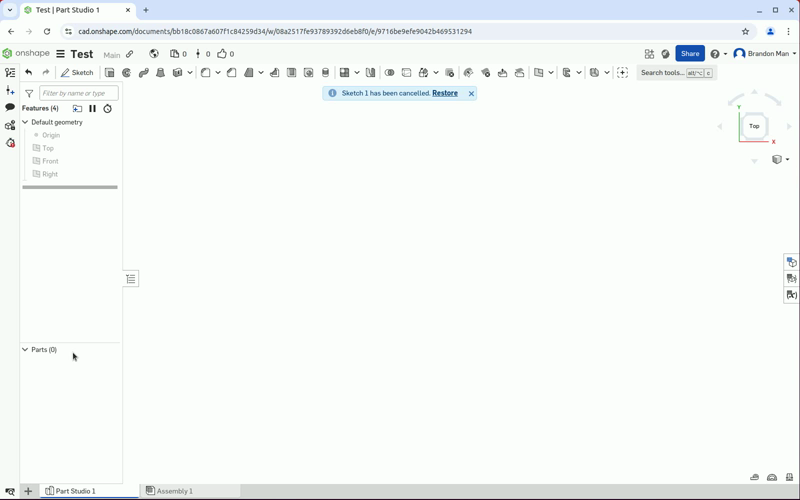
key(space)
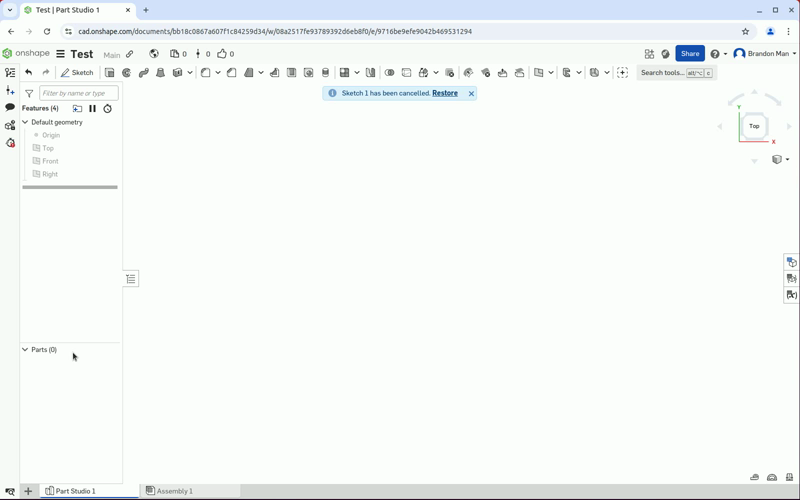
key_down(shift)
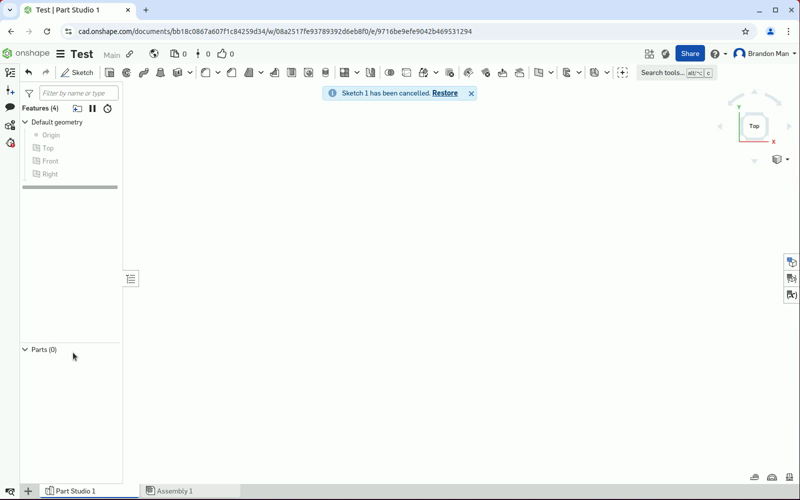
key(up)
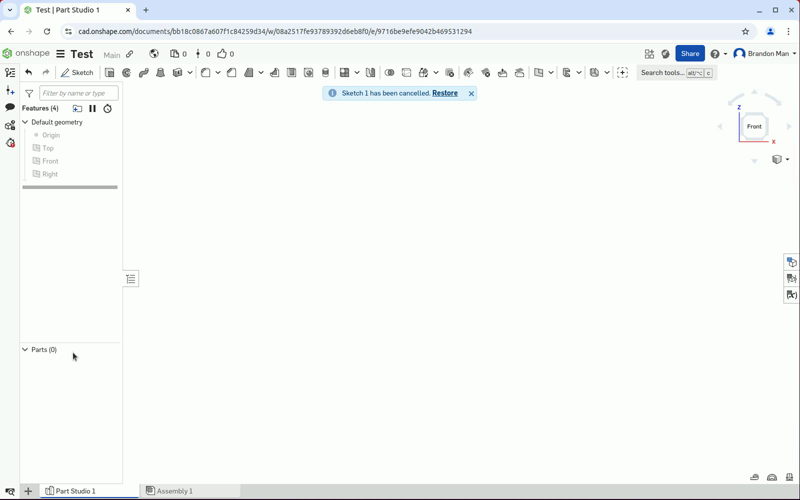
key_up(shift)
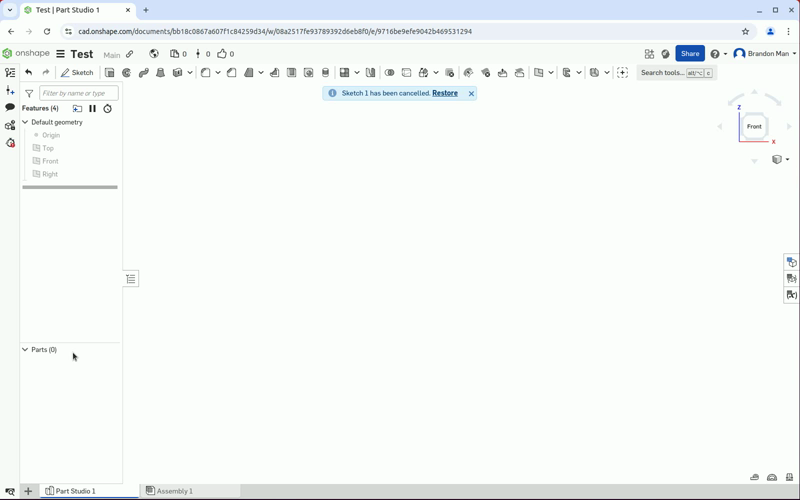
mouse_move(73, 352)
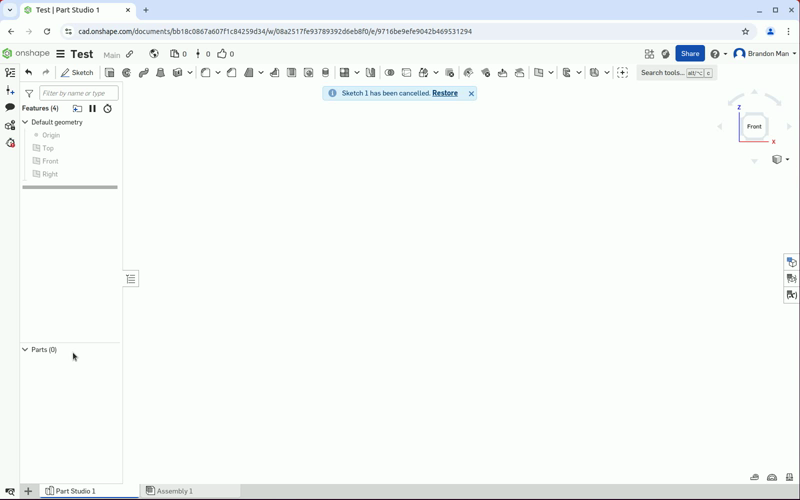
key(shift+y)
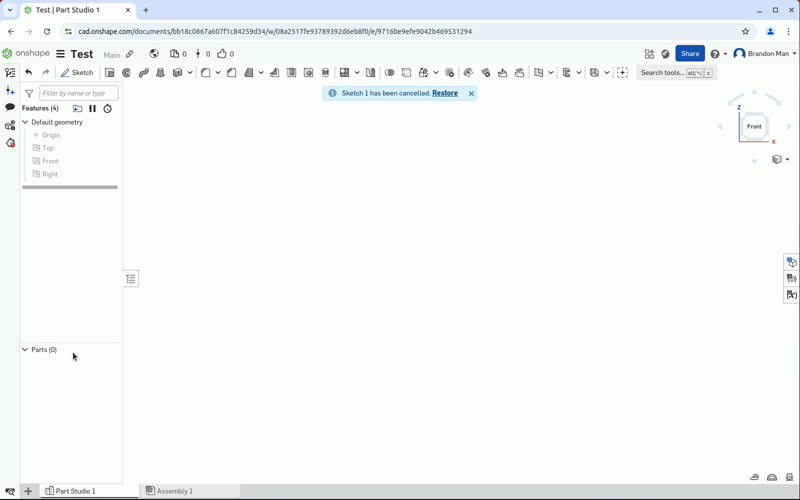
key(shift+s)
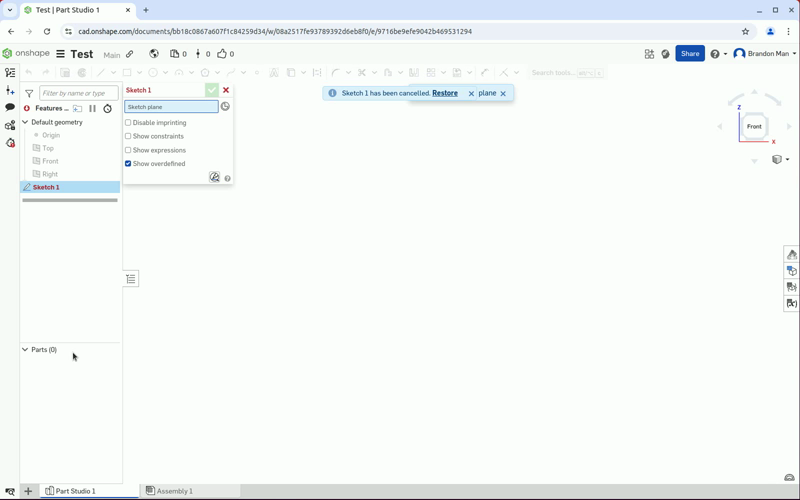
mouse_move(73, 163)
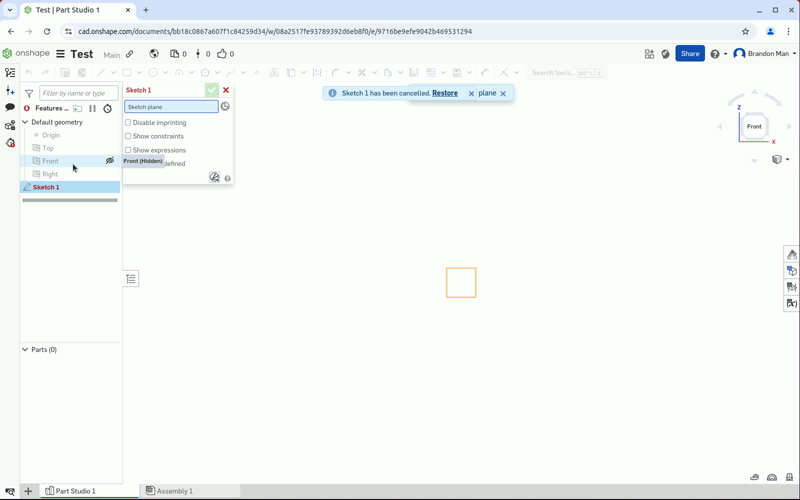
click(73, 163)
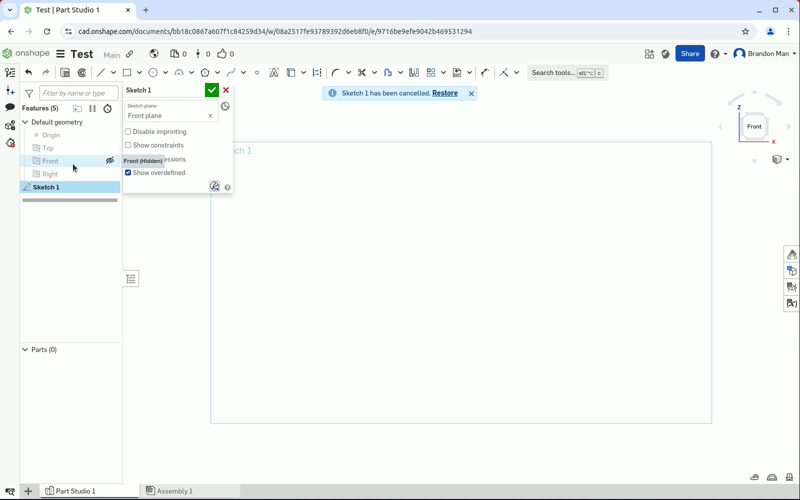
mouse_move(73, 352)
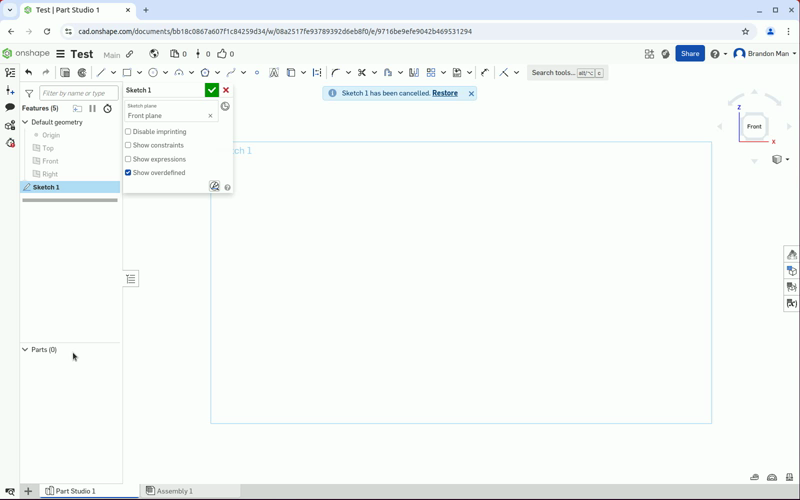
key(y)
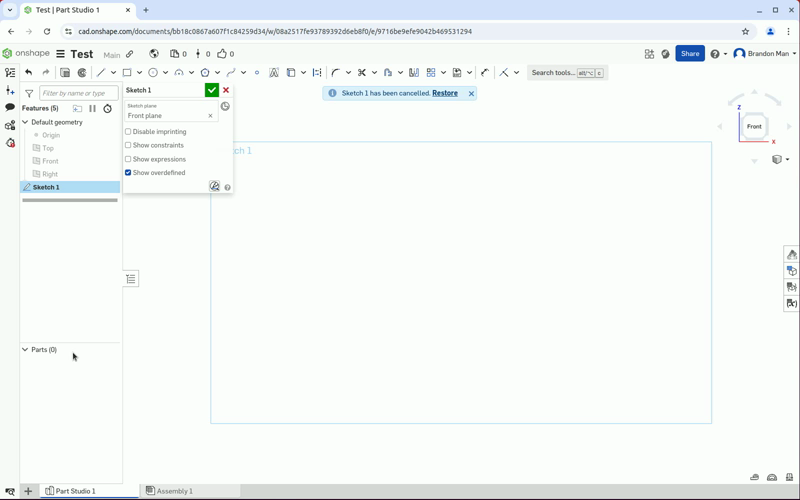
key(c)
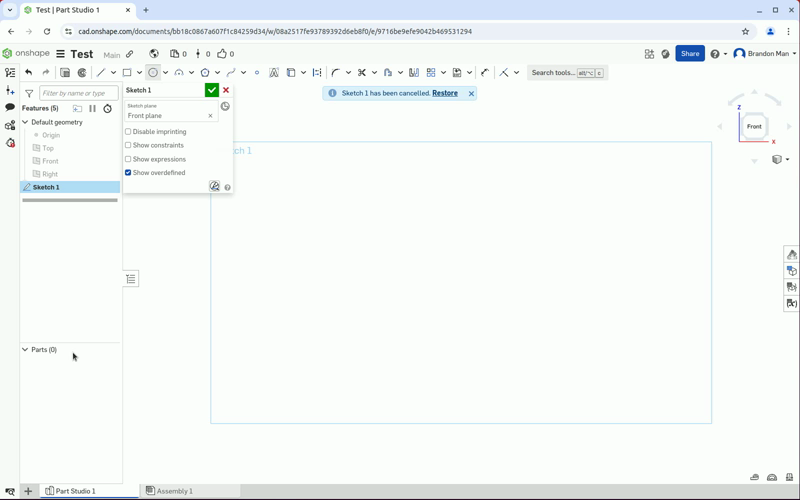
key_down(shift)
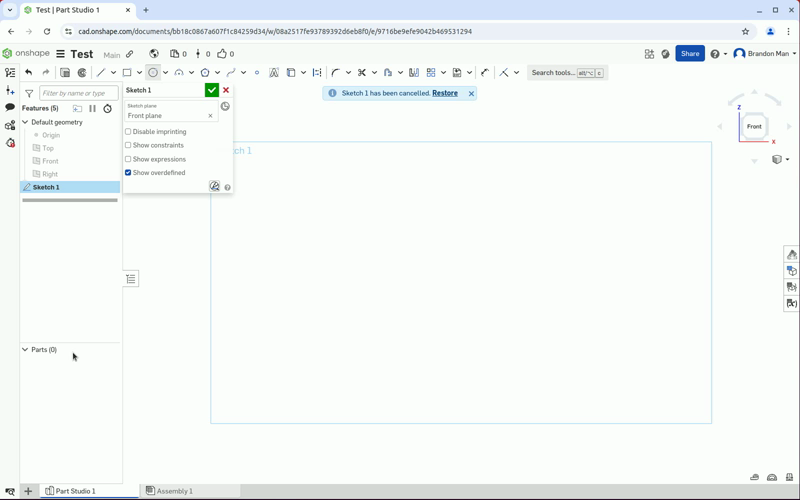
mouse_move(384, 282)
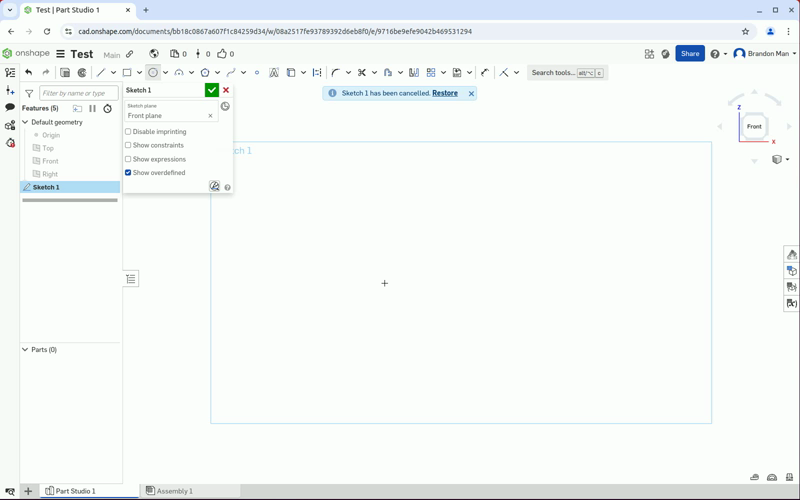
click(384, 282)
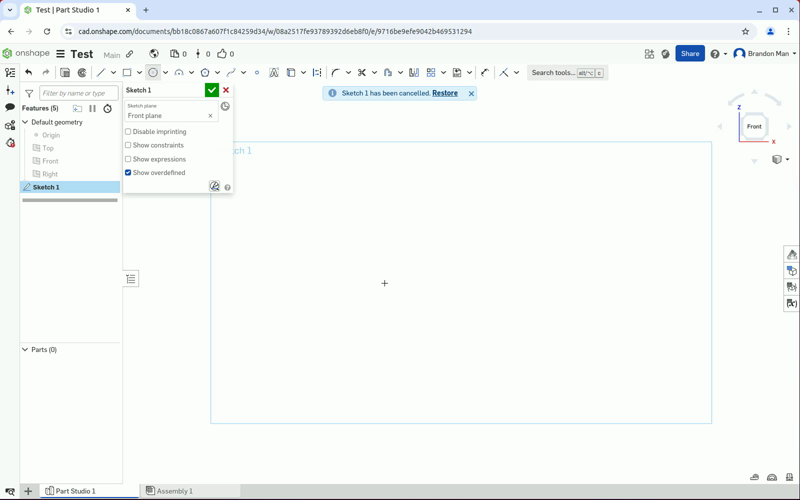
key_up(shift)
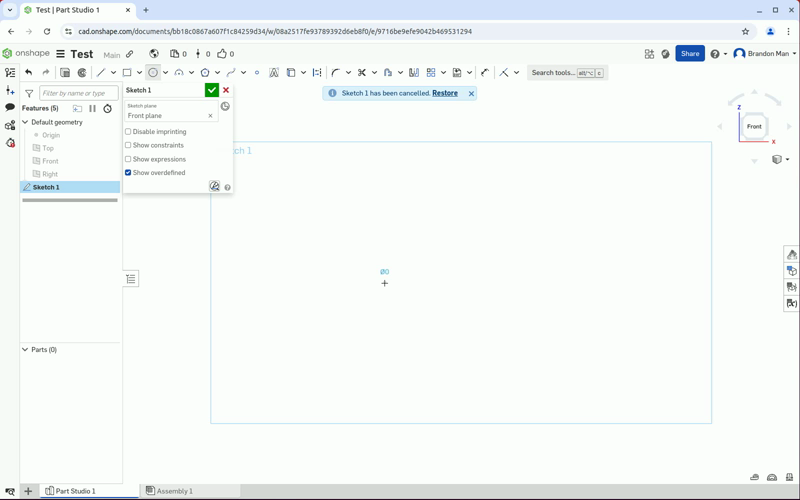
mouse_move(420, 282)
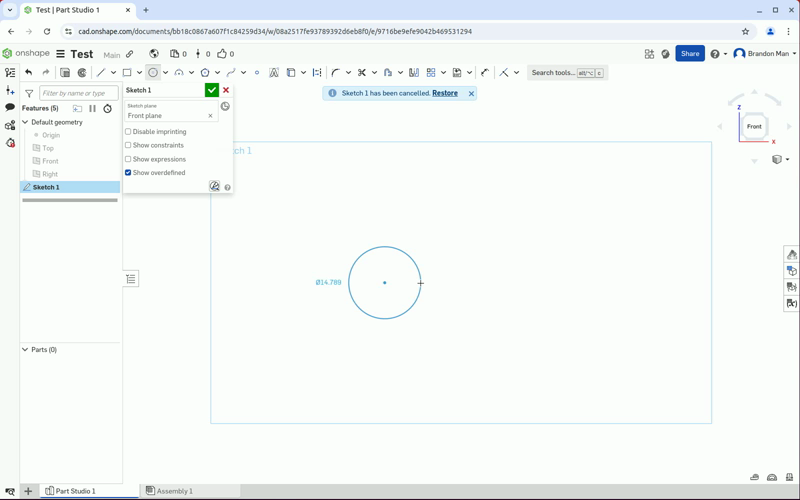
click(420, 282)
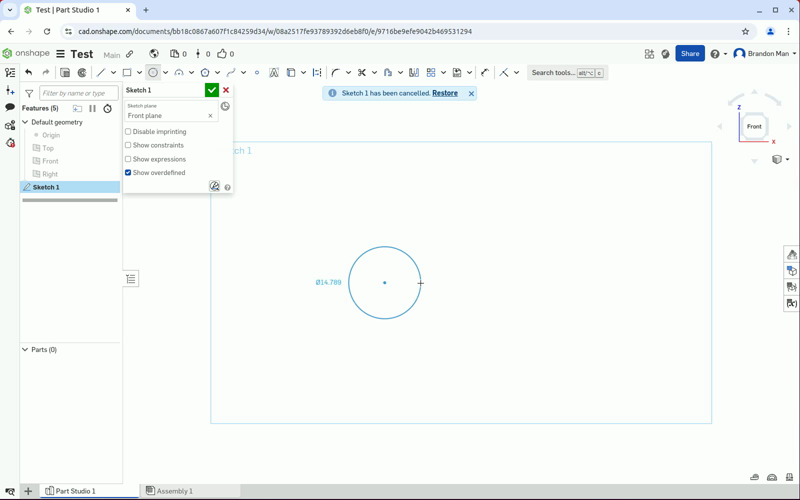
key(esc)
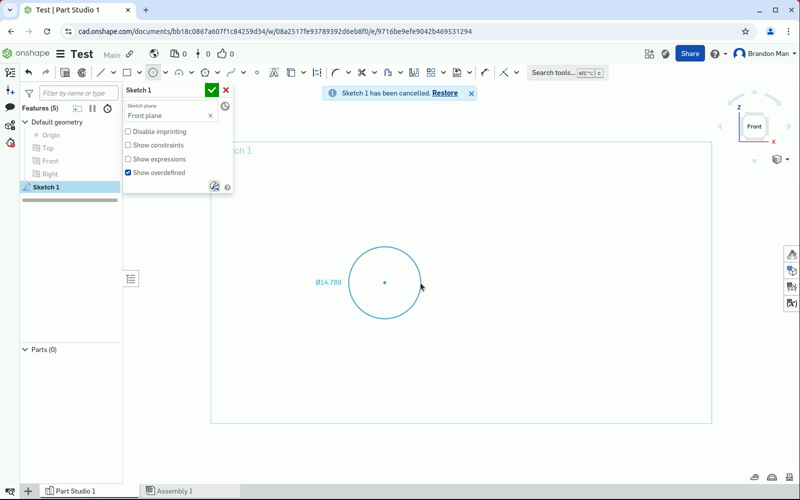
mouse_move(391, 290)
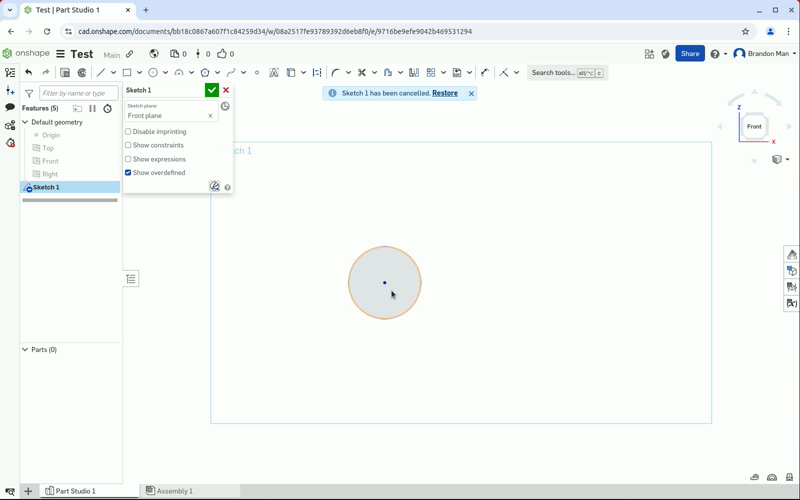
click(391, 290)
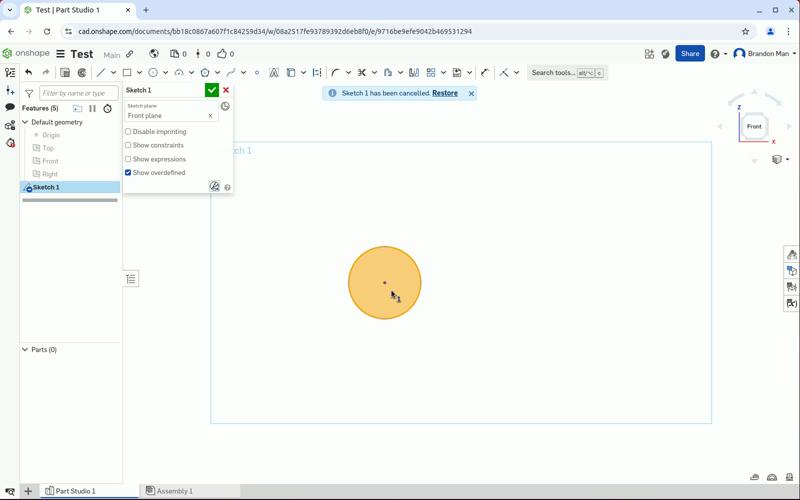
mouse_move(73, 352)
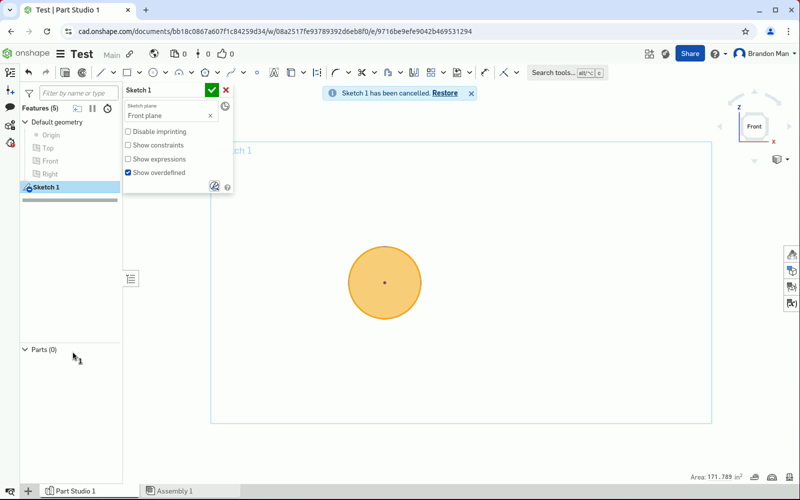
key(shift+y)
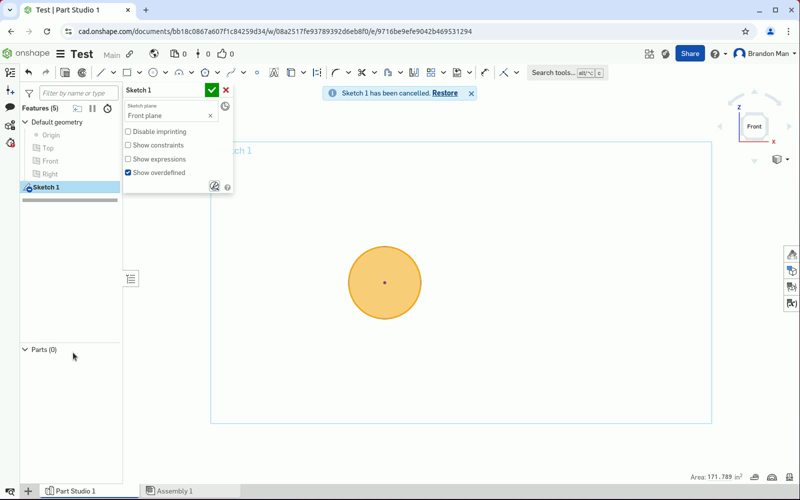
key(shift+e)
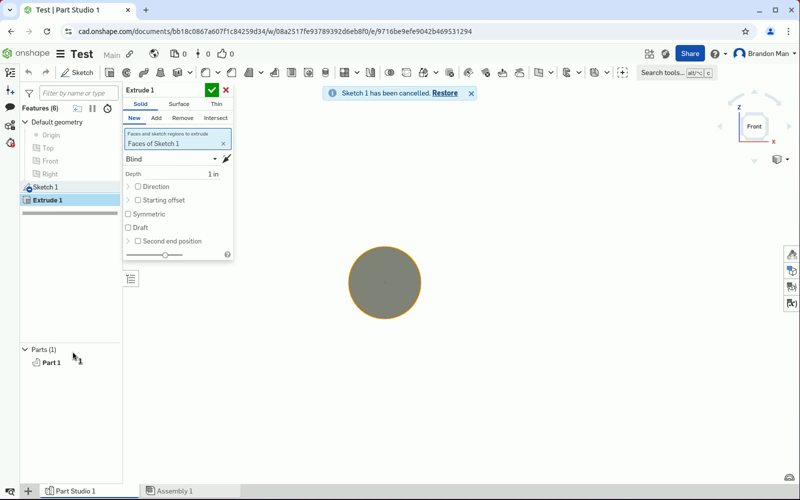
mouse_move(143, 106)
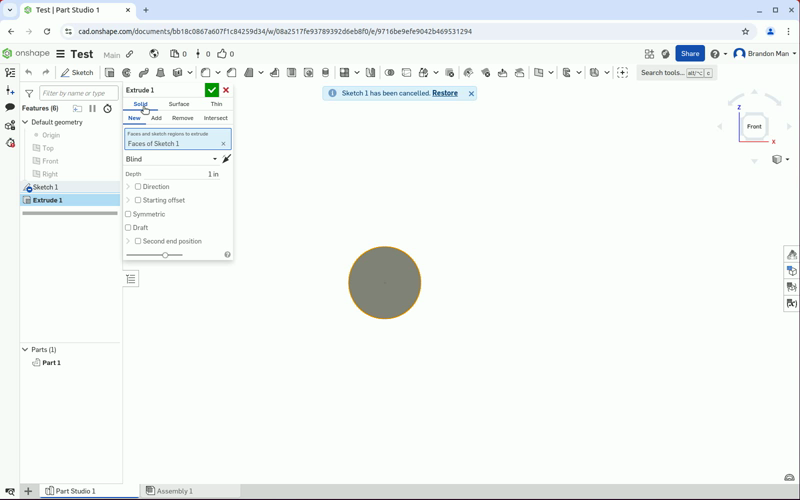
click(143, 106)
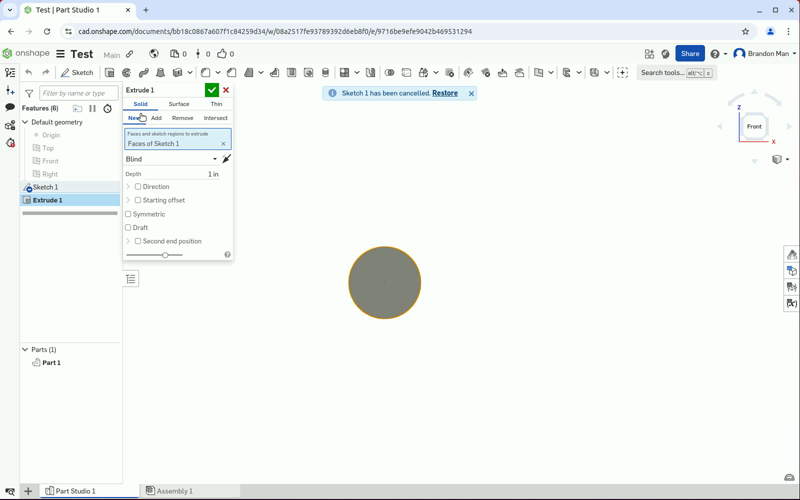
mouse_move(137, 120)
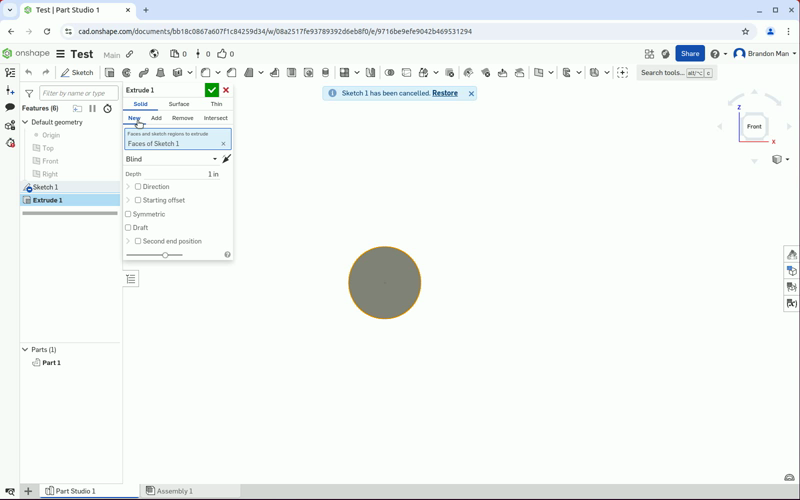
click(137, 120)
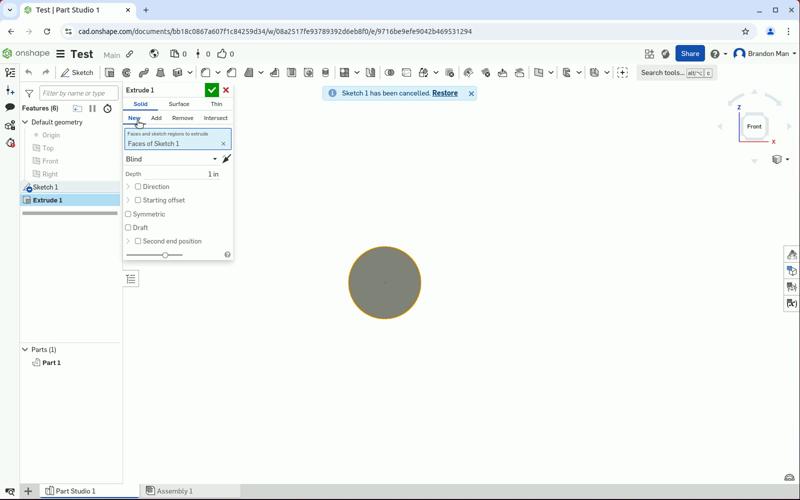
key(tab, 4)
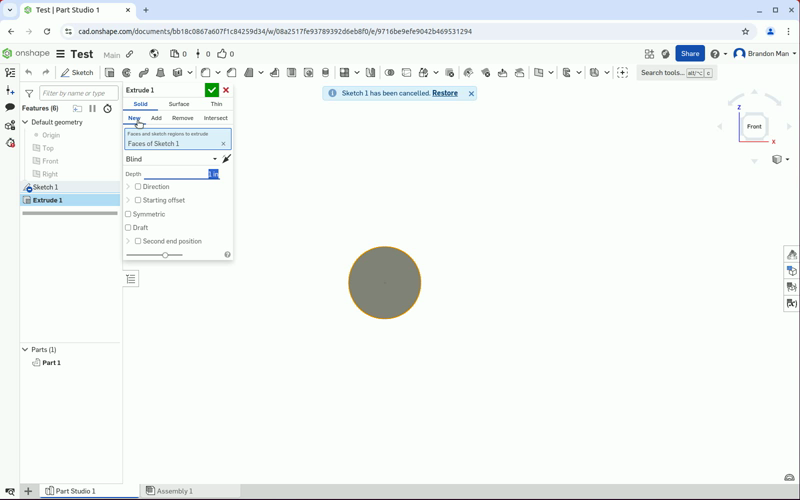
text(5.296)
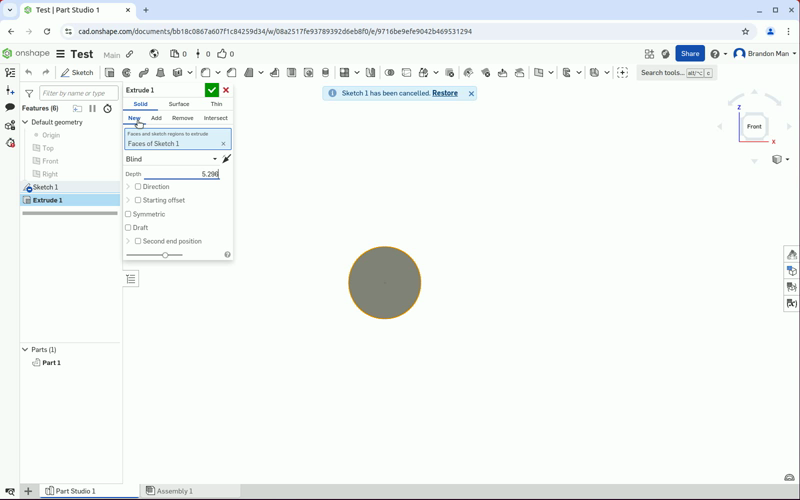
key(enter)
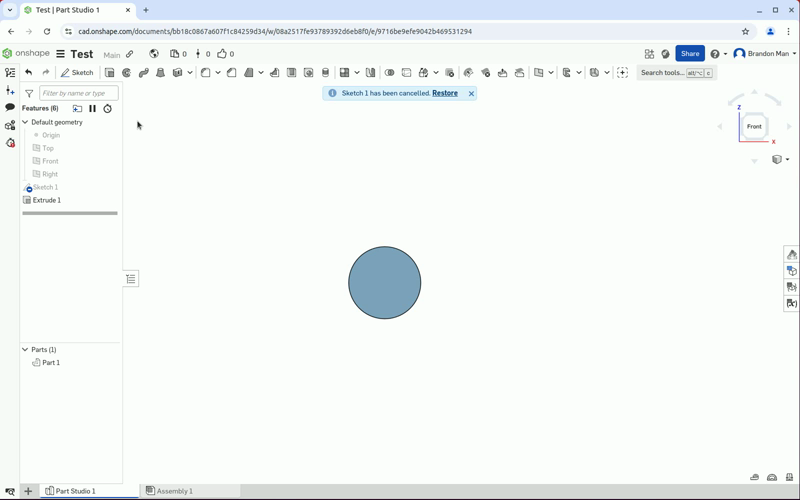
key(shift+h)
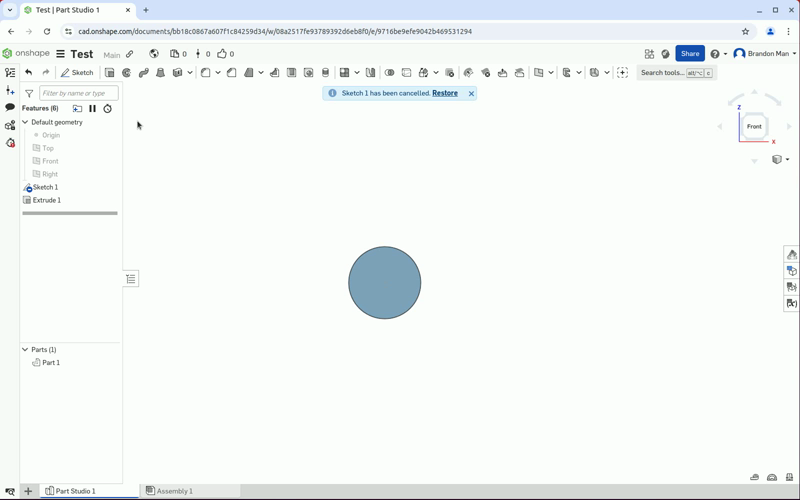
key(shift+h)
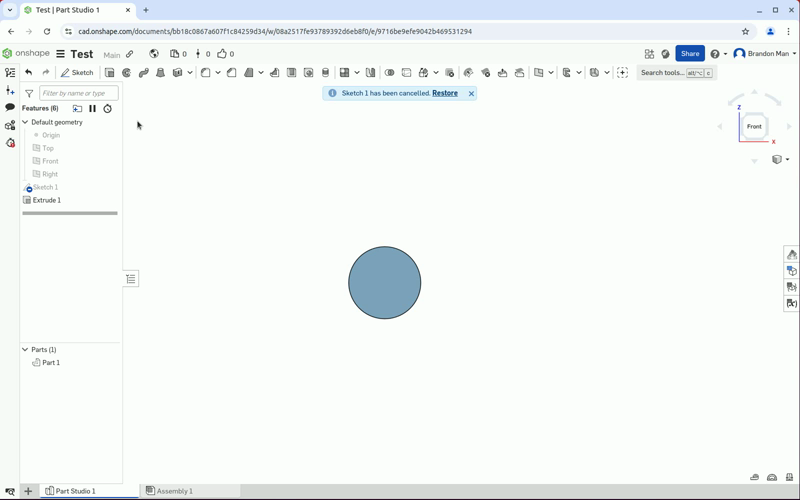
mouse_move(73, 189)
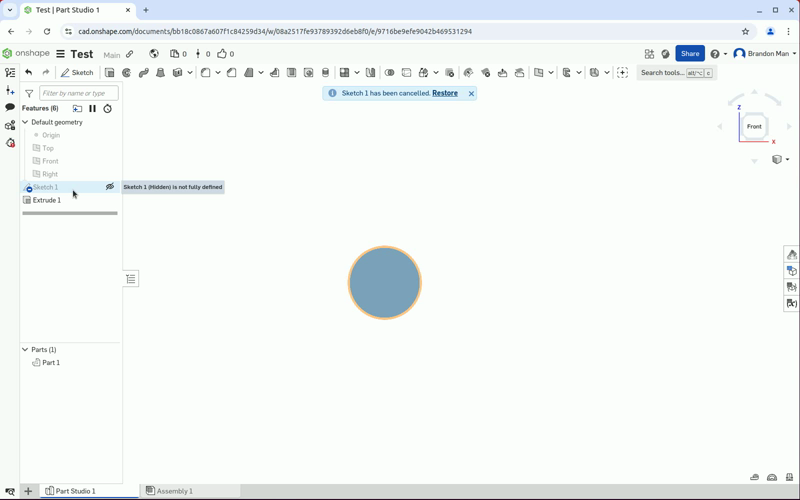
click(73, 189)
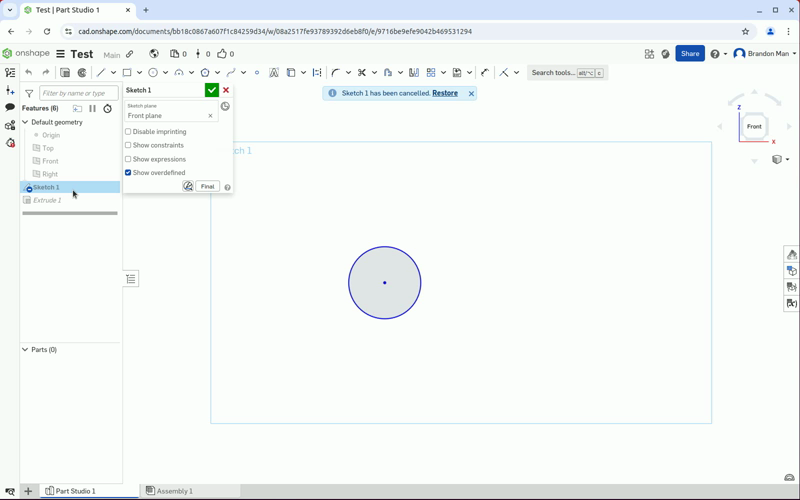
mouse_move(229, 92)
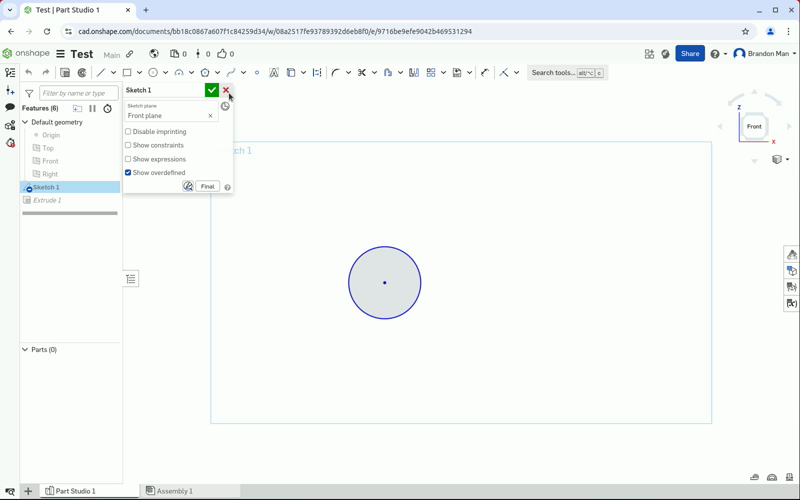
click(229, 92)
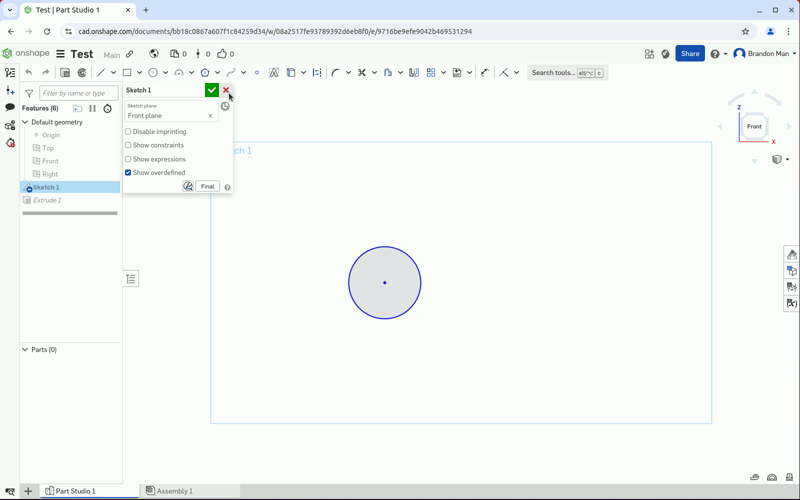
key(shift+s)
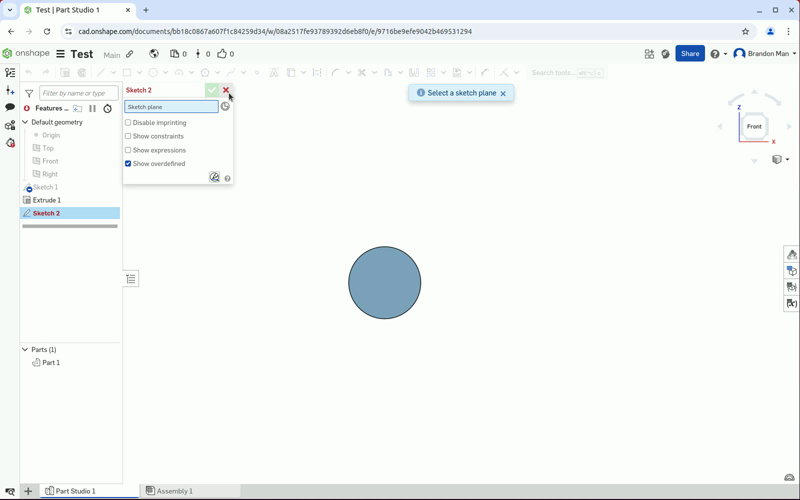
mouse_move(73, 163)
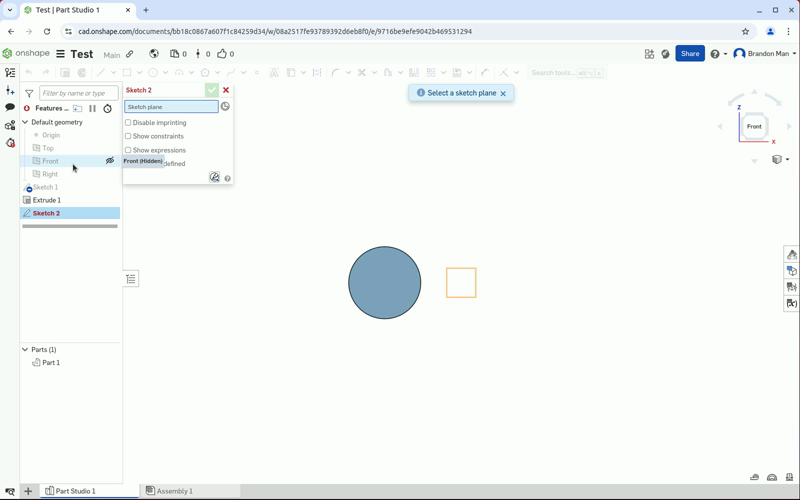
click(73, 163)
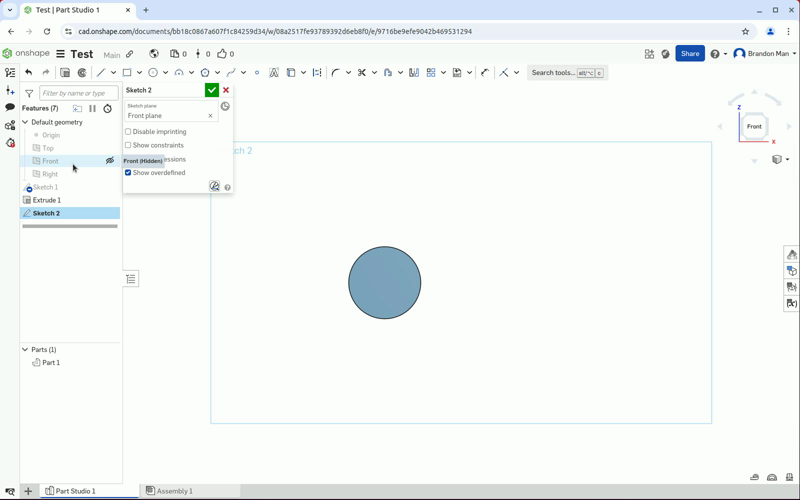
mouse_move(73, 352)
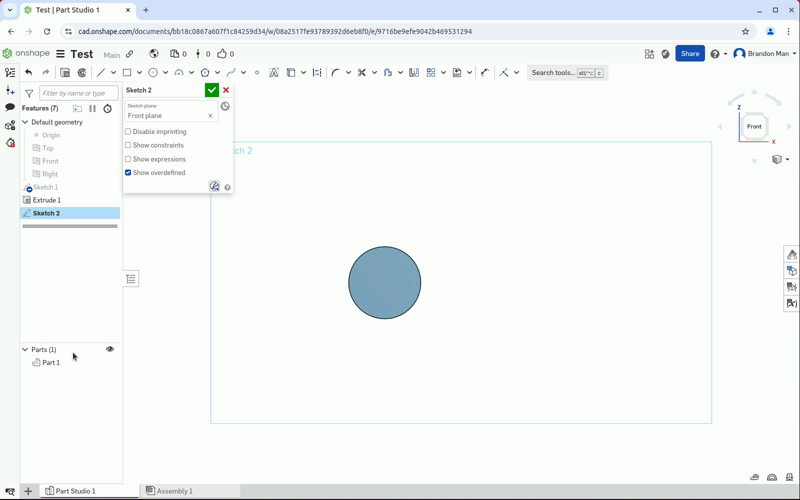
key(y)
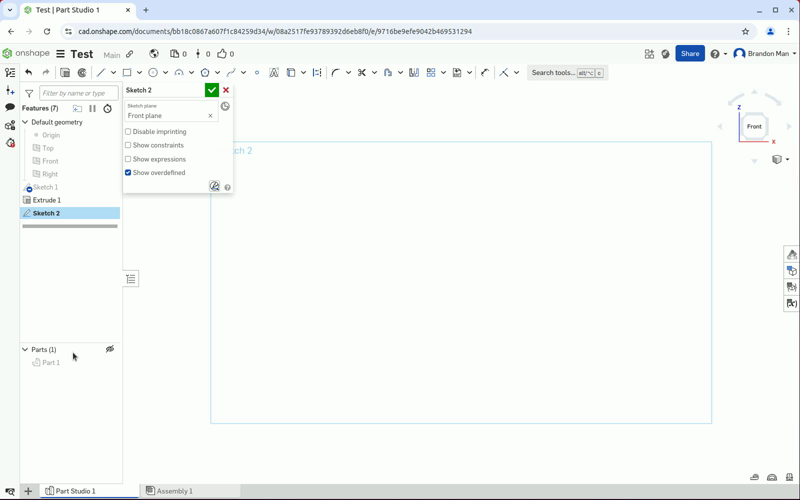
key(a)
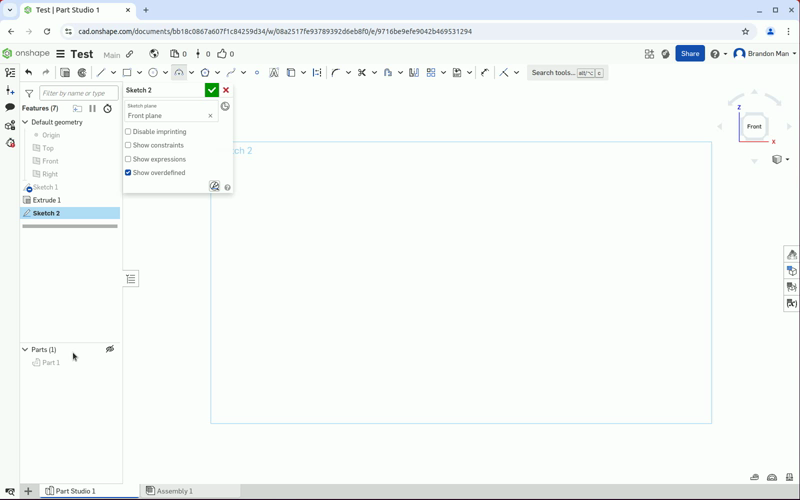
key_down(shift)
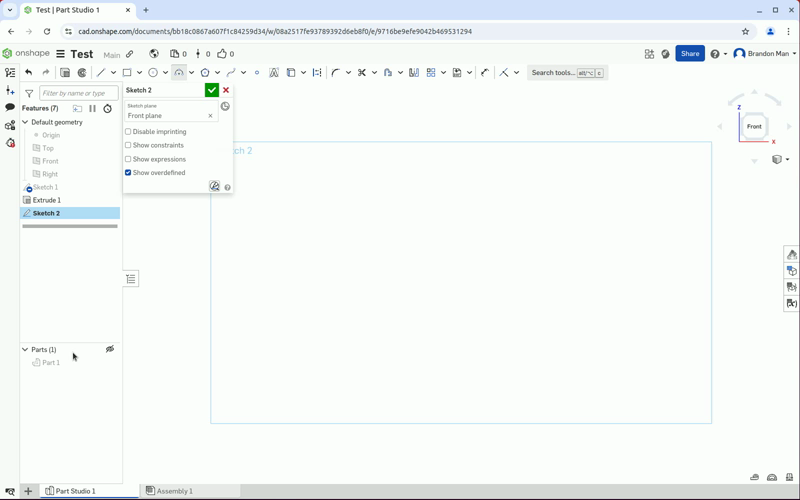
mouse_move(531, 318)
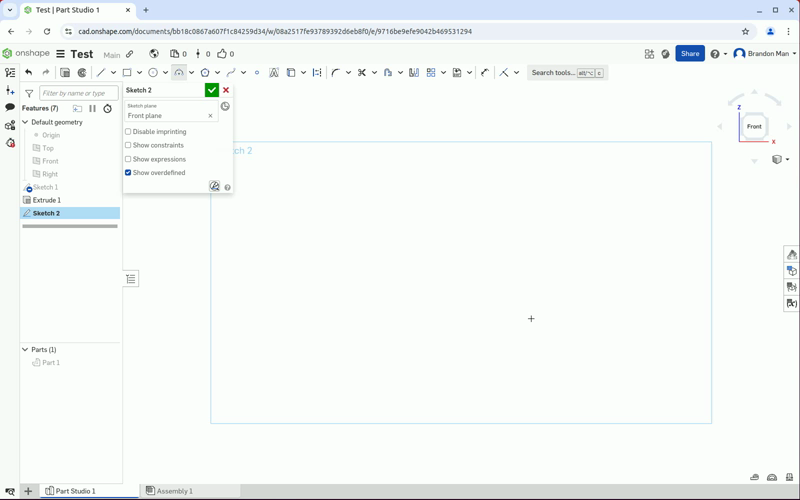
click(531, 318)
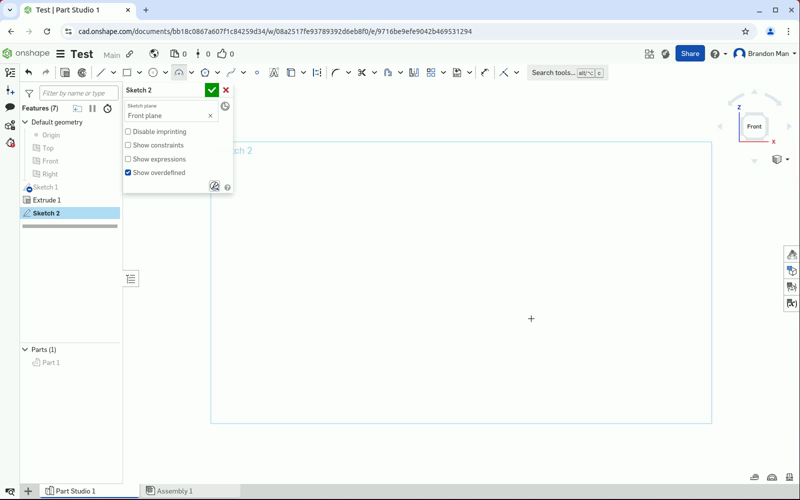
key_up(shift)
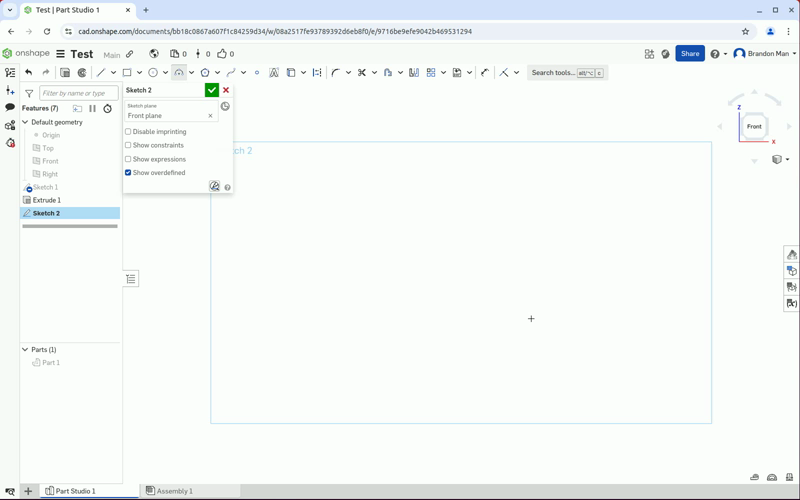
key_down(shift)
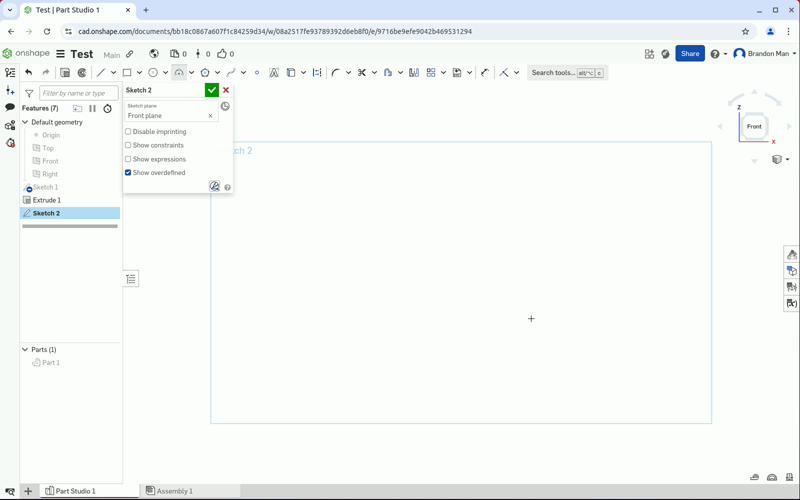
mouse_move(543, 318)
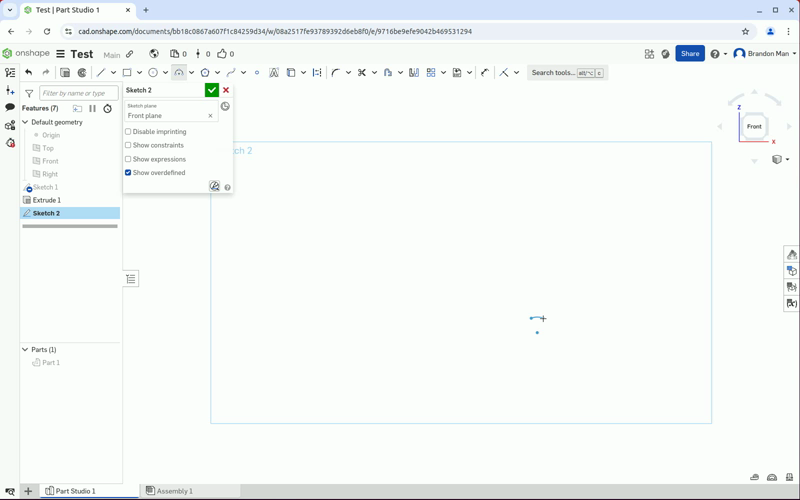
click(543, 318)
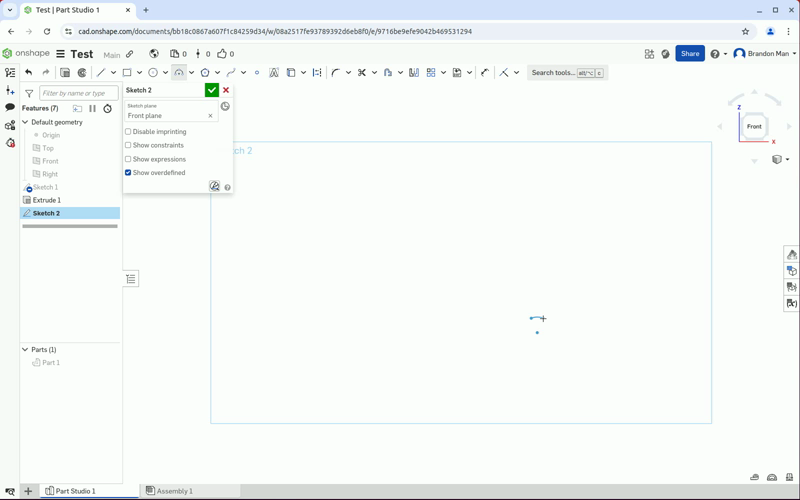
mouse_move(537, 247)
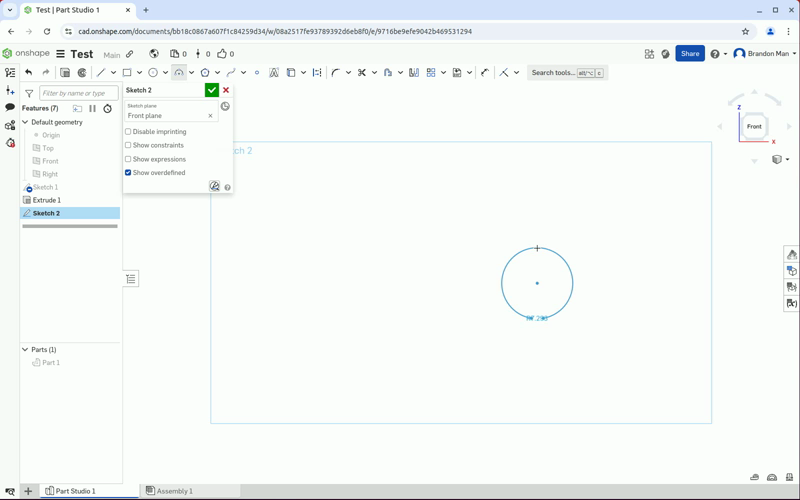
click(537, 247)
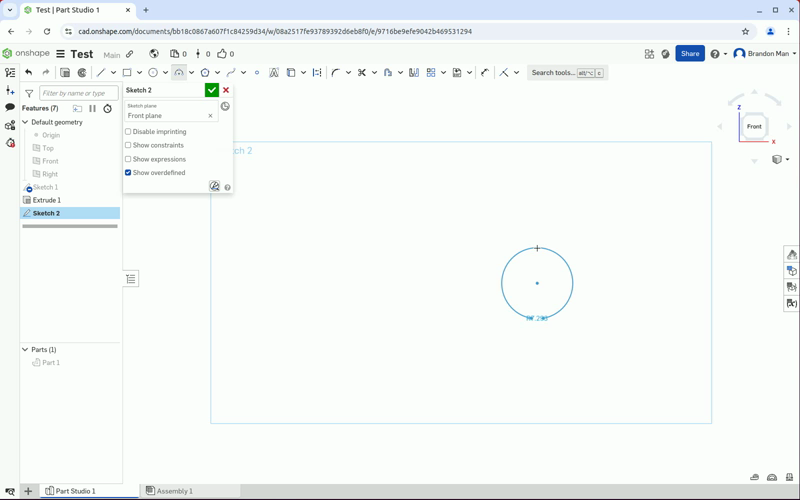
key_up(shift)
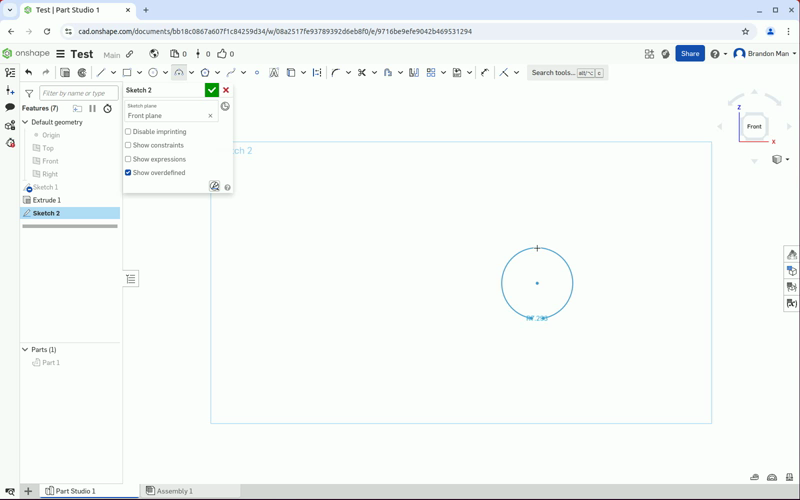
key(esc)
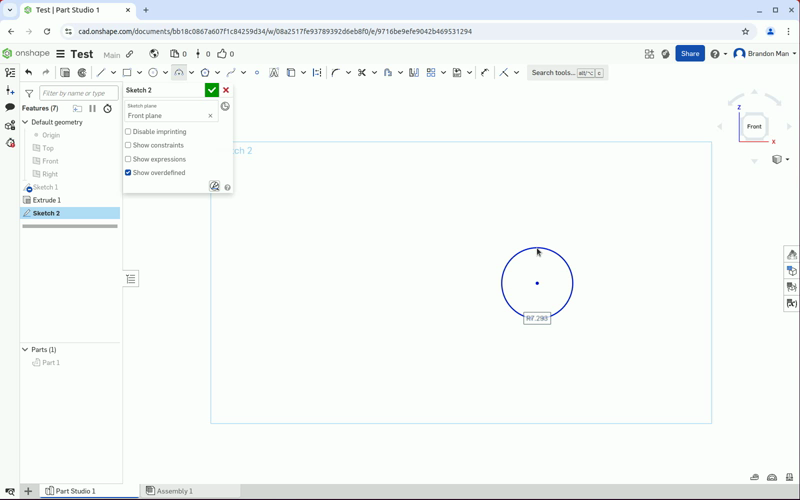
key(l)
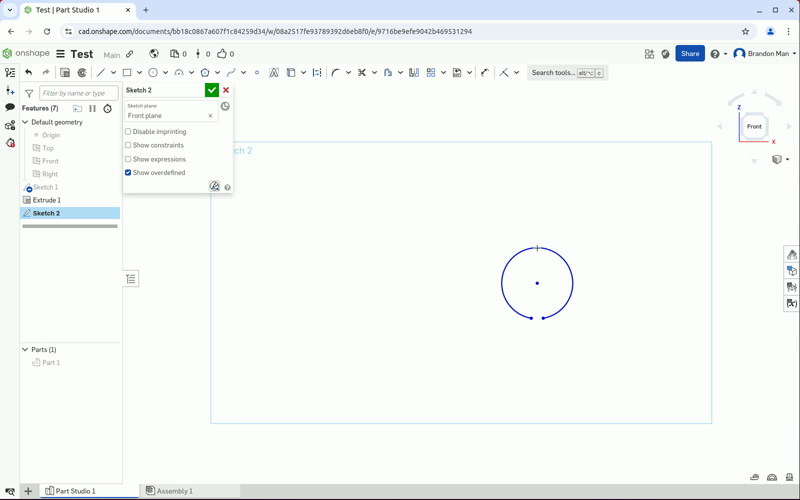
mouse_move(543, 318)
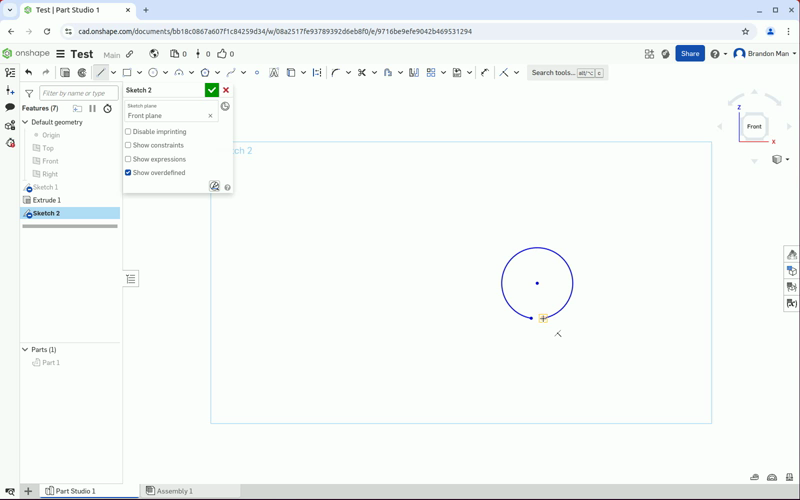
click(543, 318)
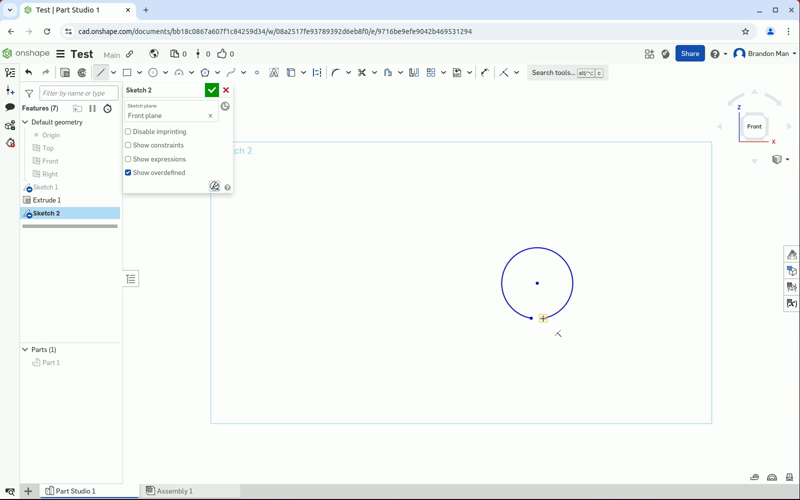
key_down(shift)
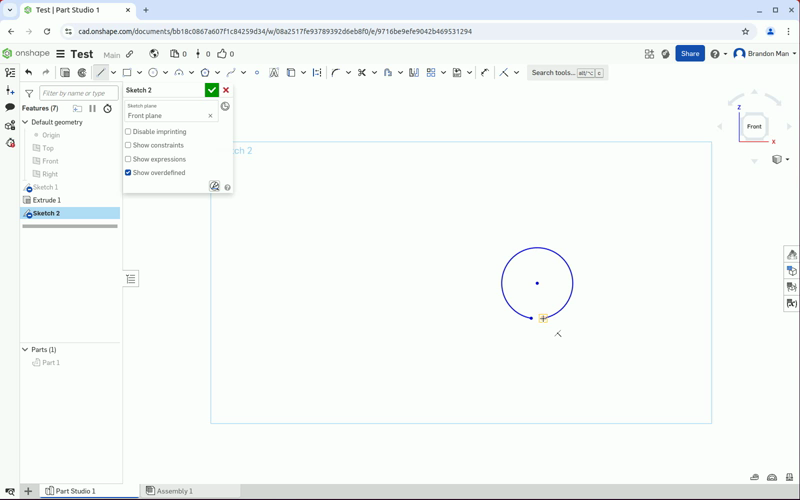
mouse_move(573, 318)
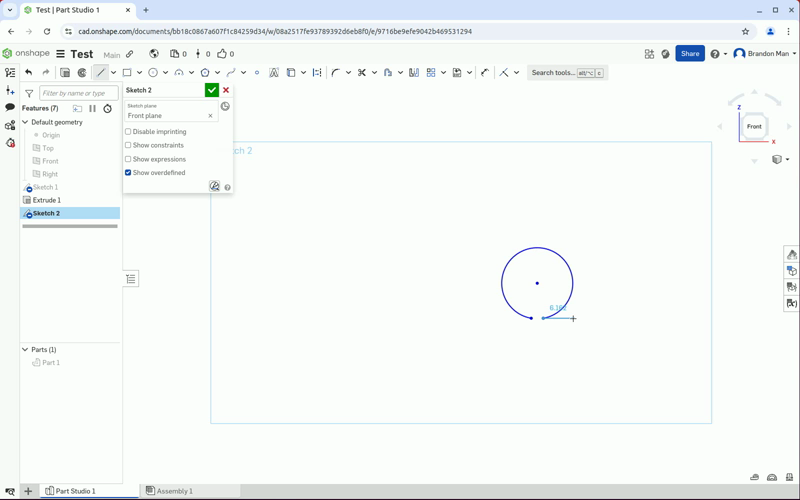
mouse_move(543, 282)
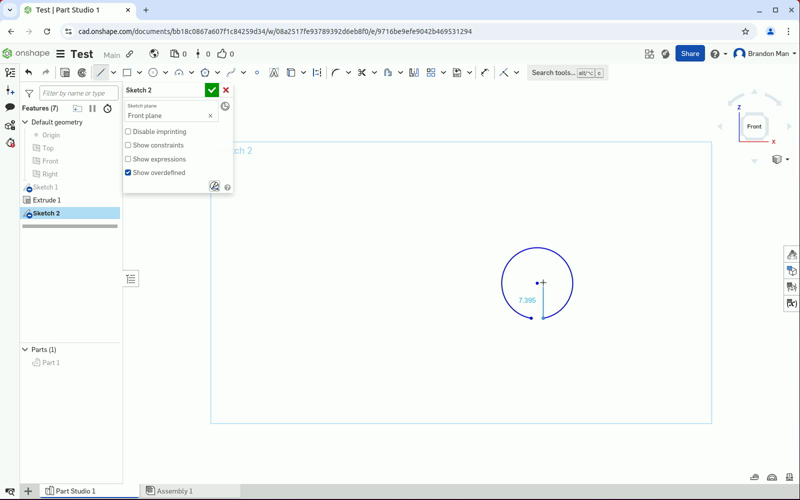
click(543, 282)
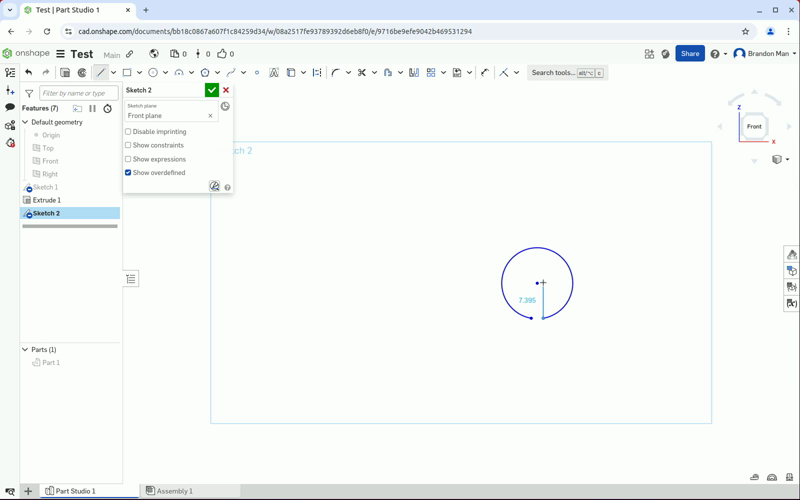
key_up(shift)
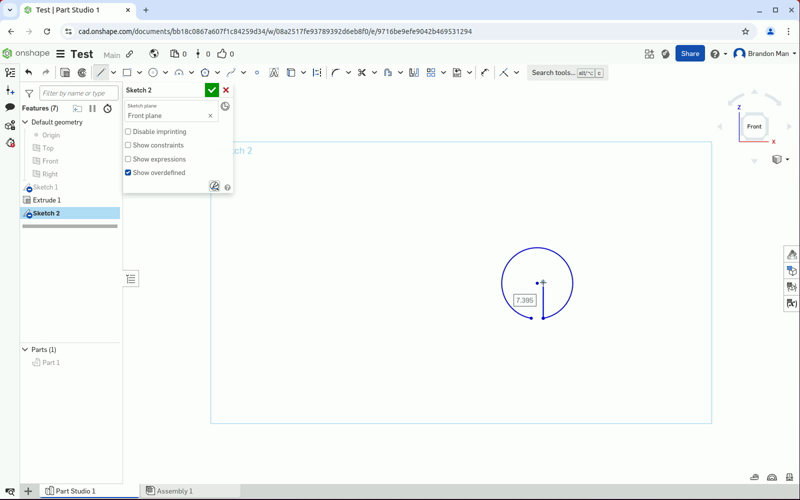
key(esc)
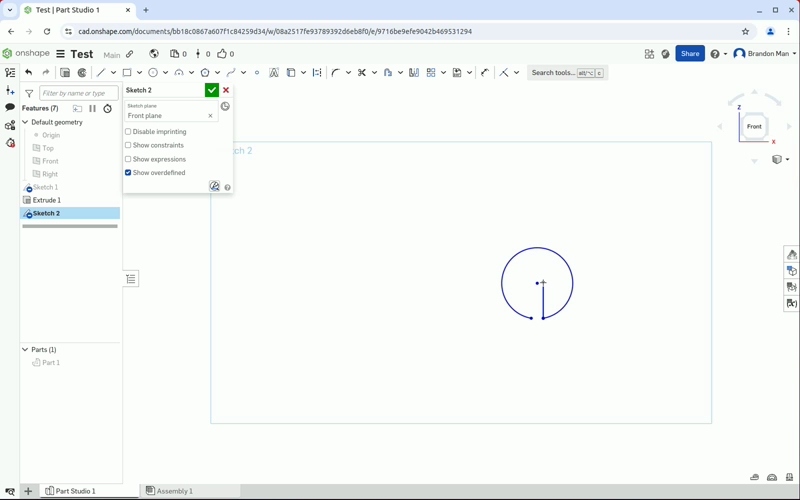
key(a)
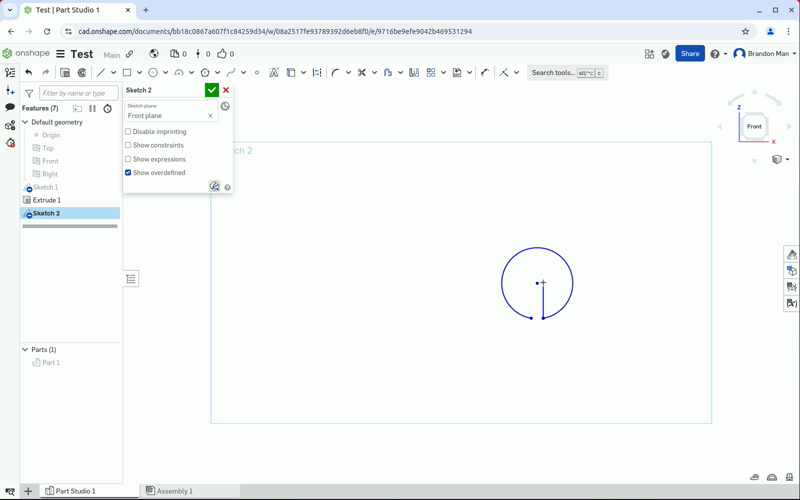
mouse_move(543, 282)
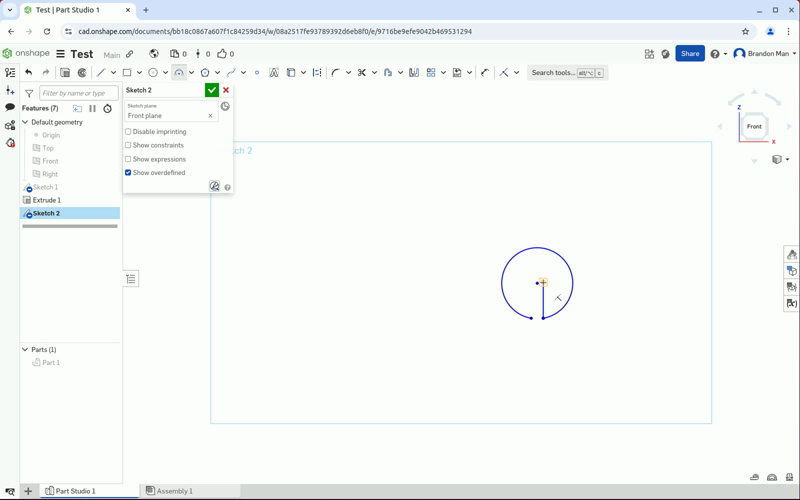
click(543, 282)
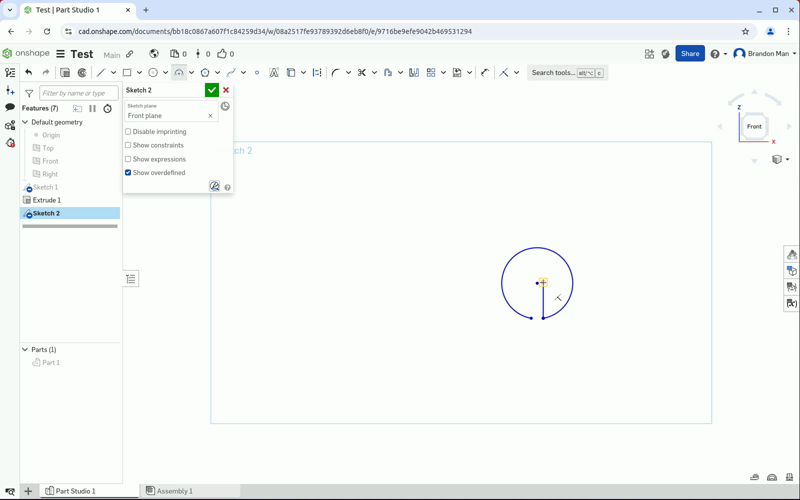
key_down(shift)
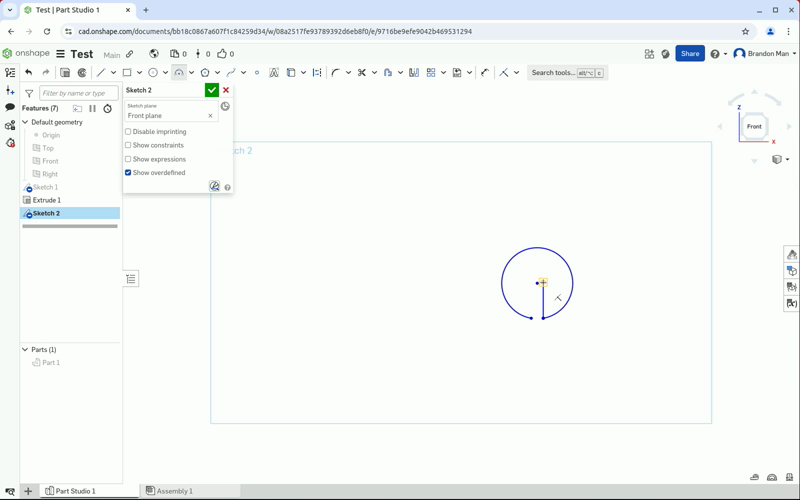
mouse_move(531, 282)
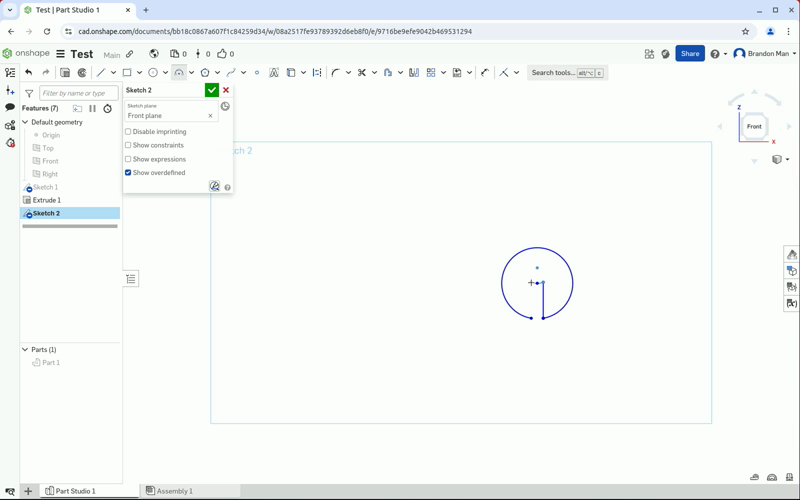
click(531, 282)
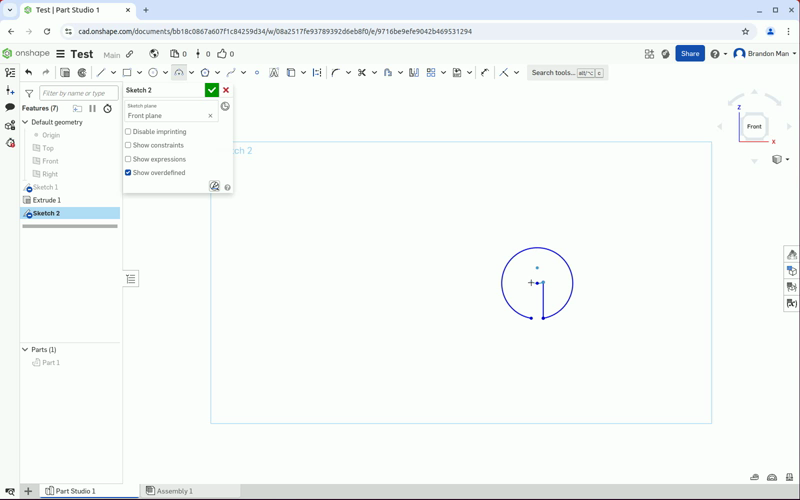
mouse_move(537, 276)
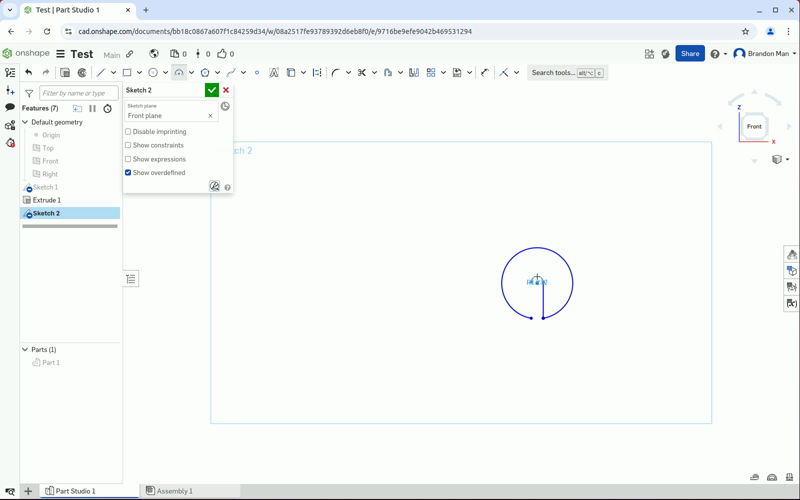
click(537, 276)
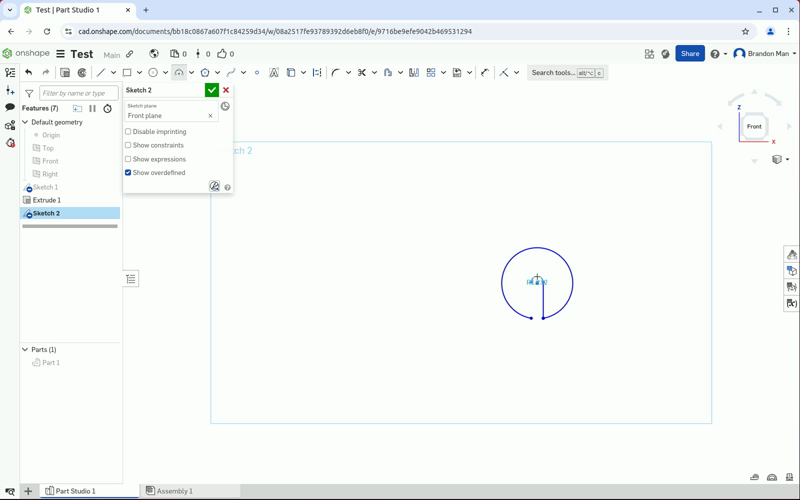
key_up(shift)
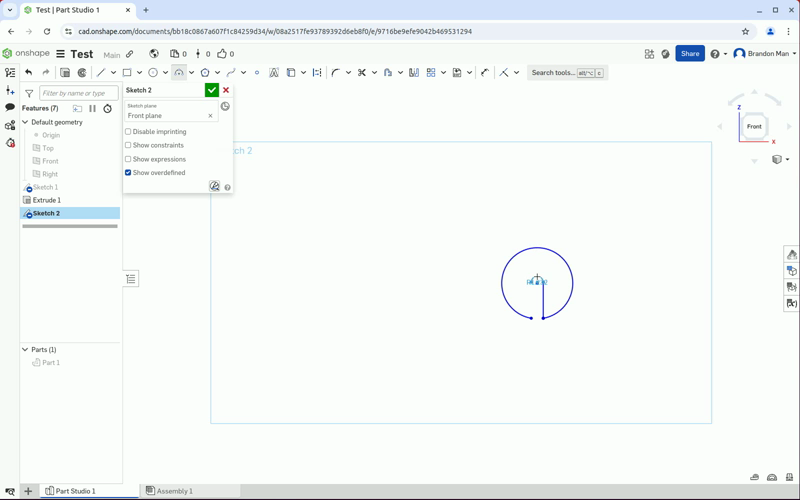
key(esc)
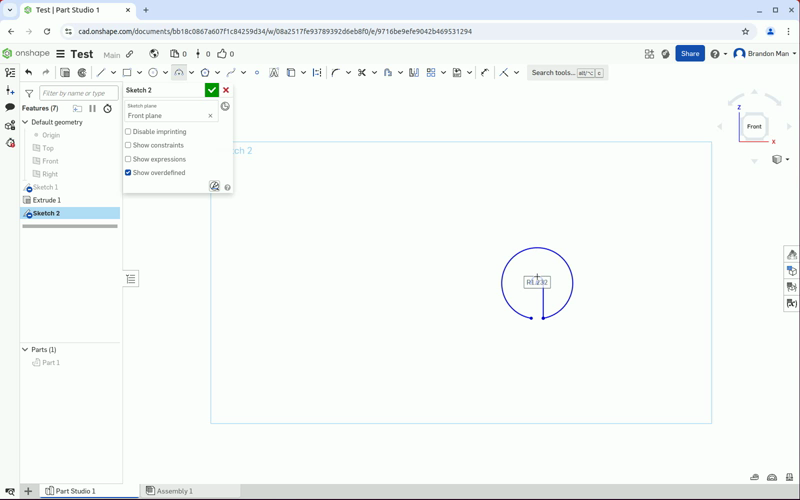
key(l)
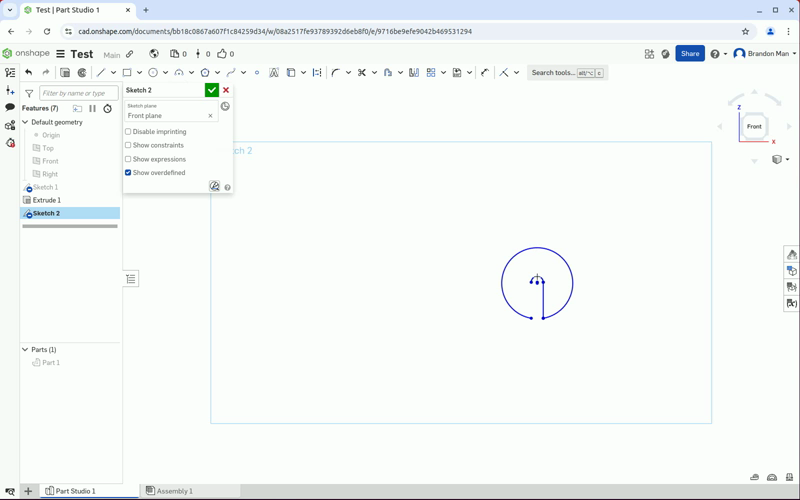
mouse_move(531, 282)
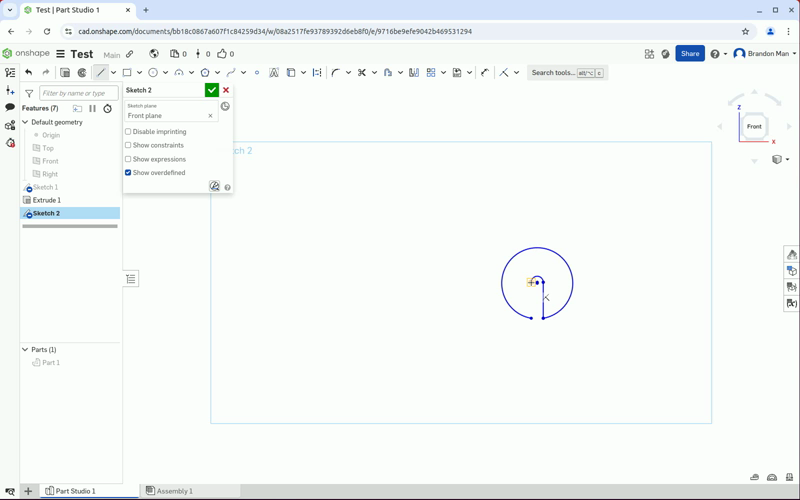
click(531, 282)
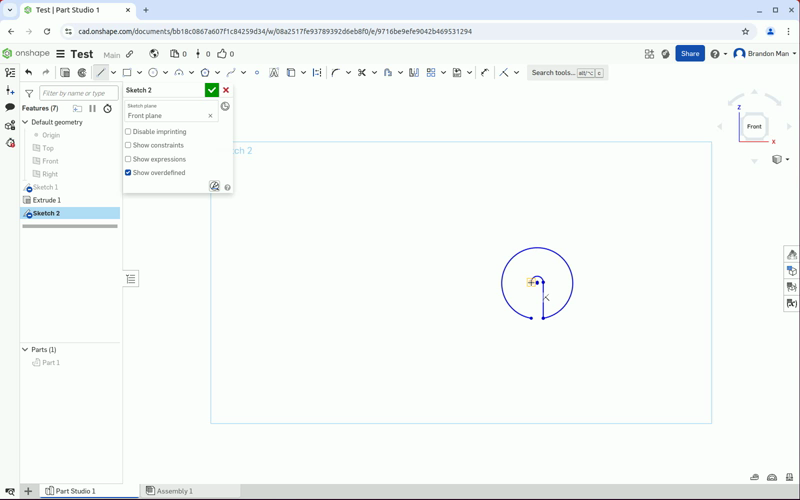
mouse_move(561, 282)
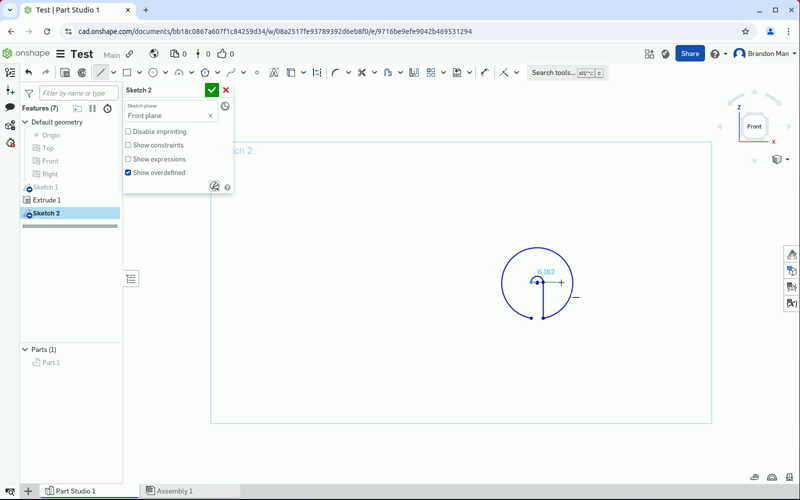
key_down(shift)
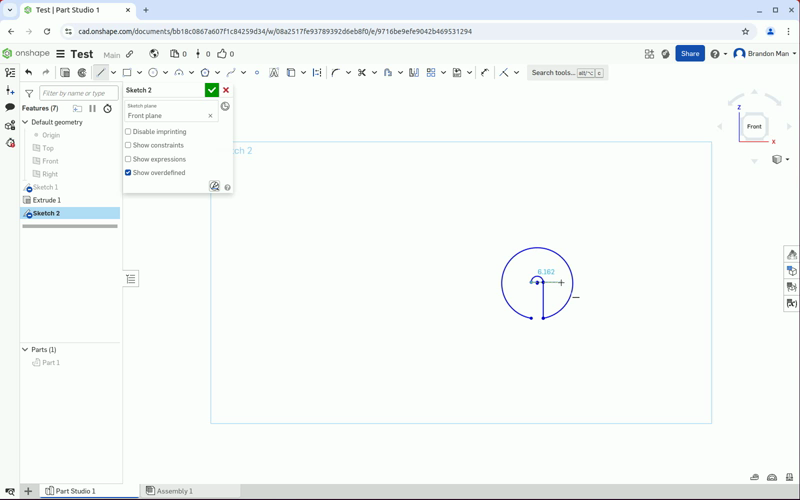
mouse_move(531, 318)
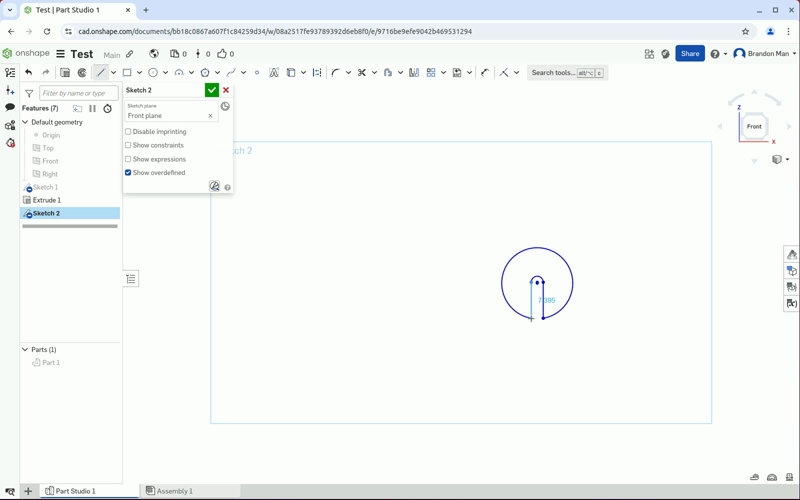
key_up(shift)
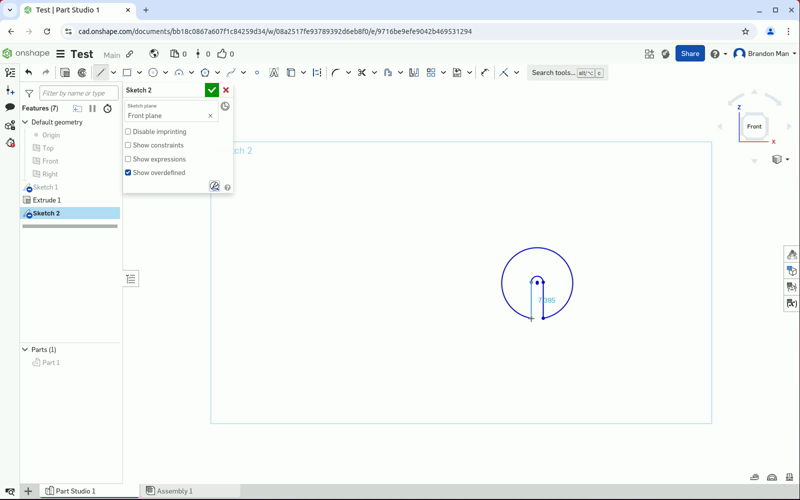
click(531, 318)
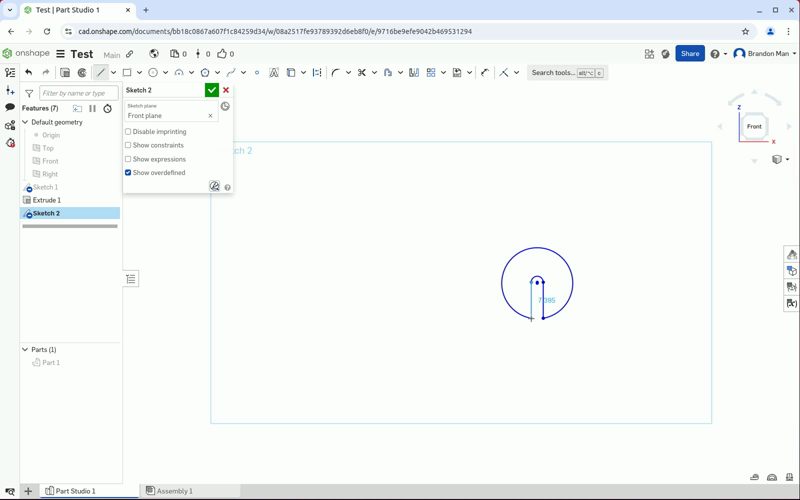
key(esc)
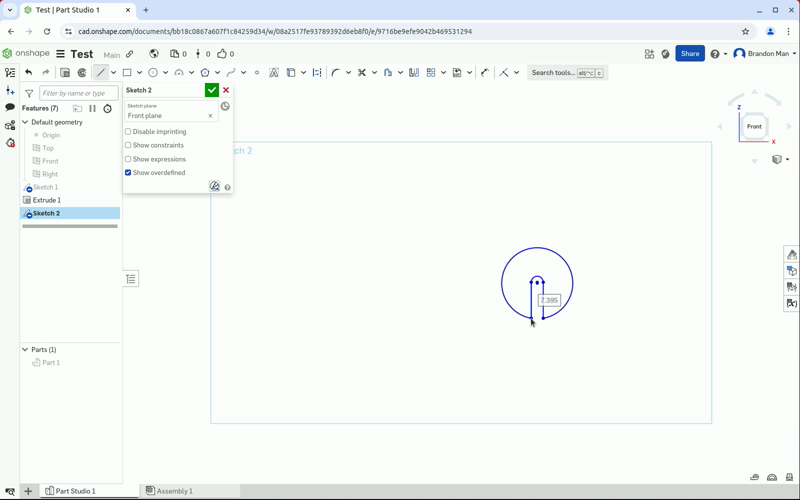
mouse_move(517, 267)
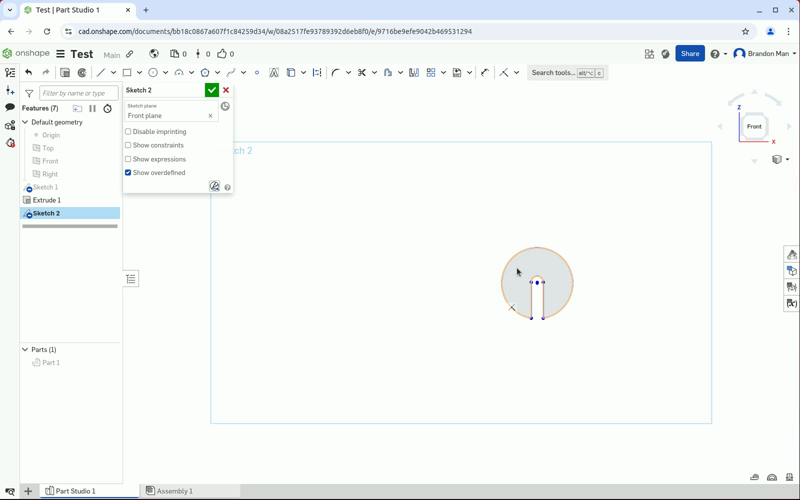
click(517, 267)
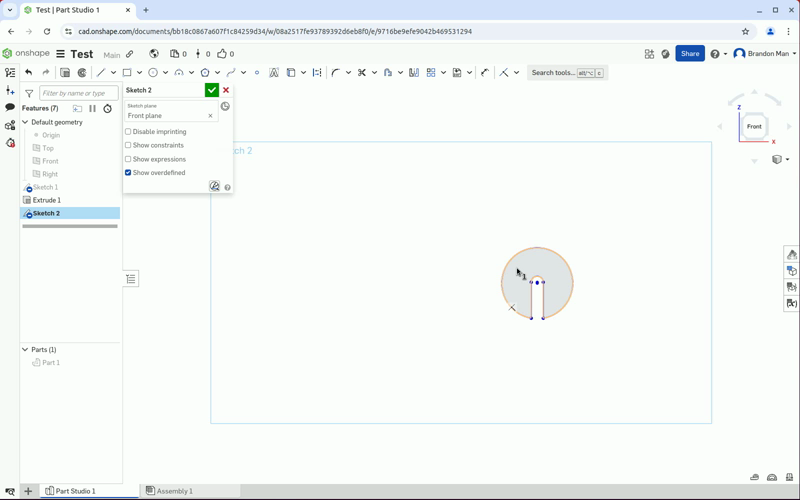
mouse_move(73, 352)
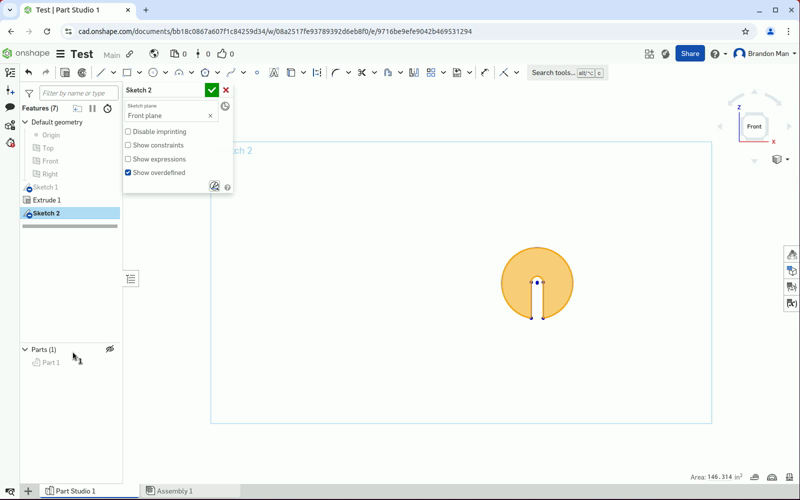
key(shift+y)
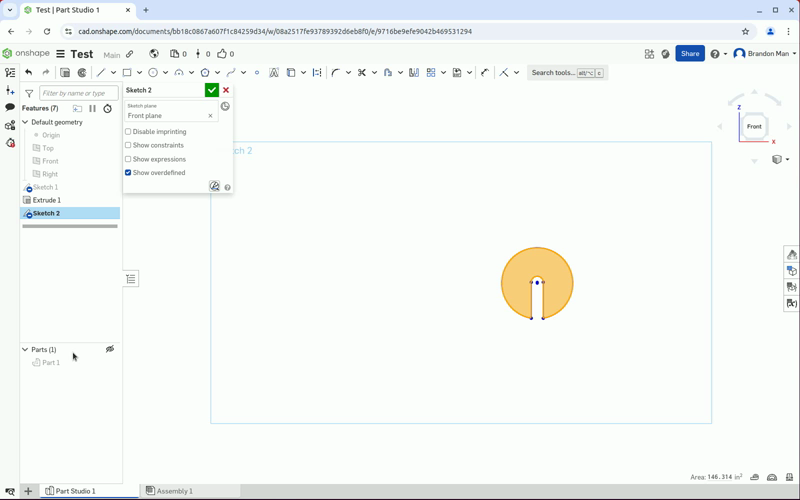
key(shift+e)
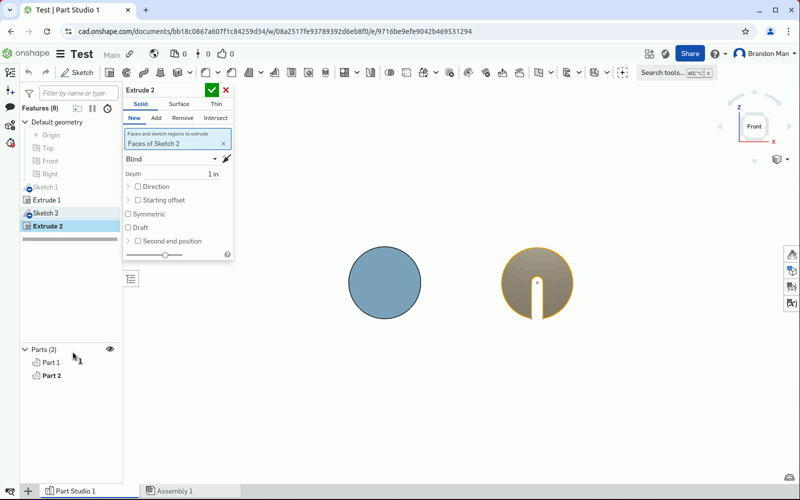
mouse_move(143, 106)
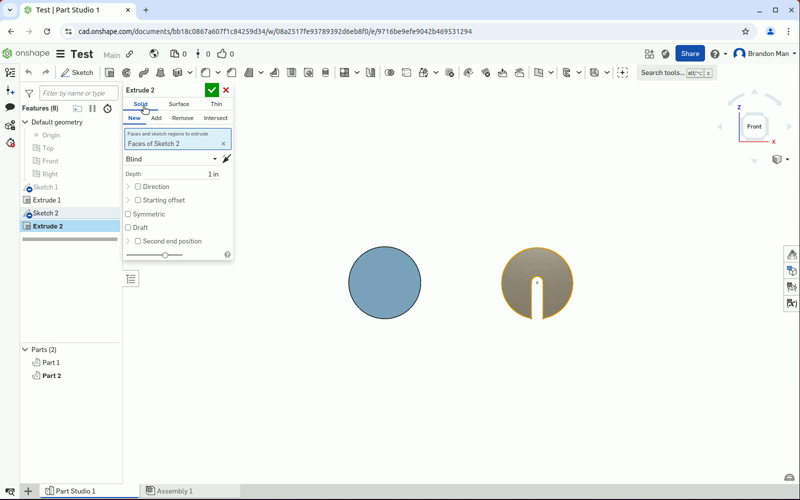
click(143, 106)
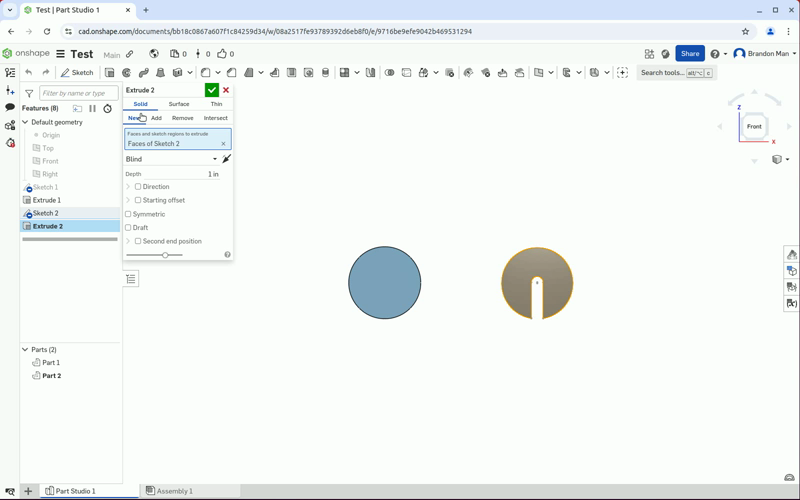
mouse_move(137, 120)
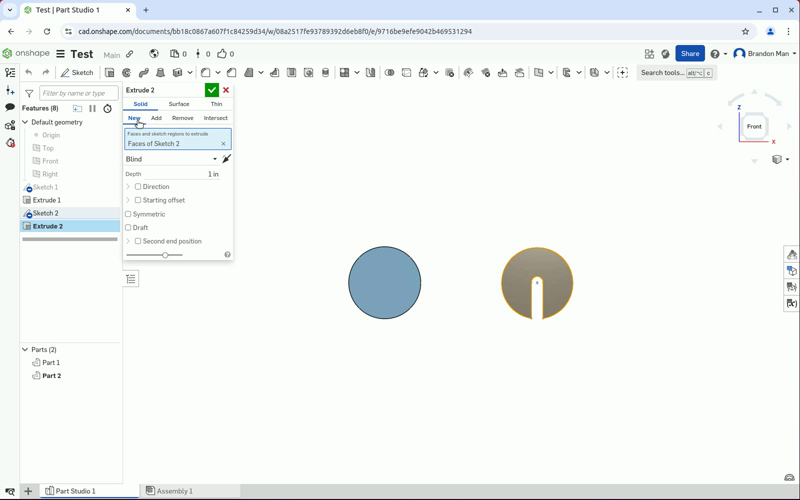
click(137, 120)
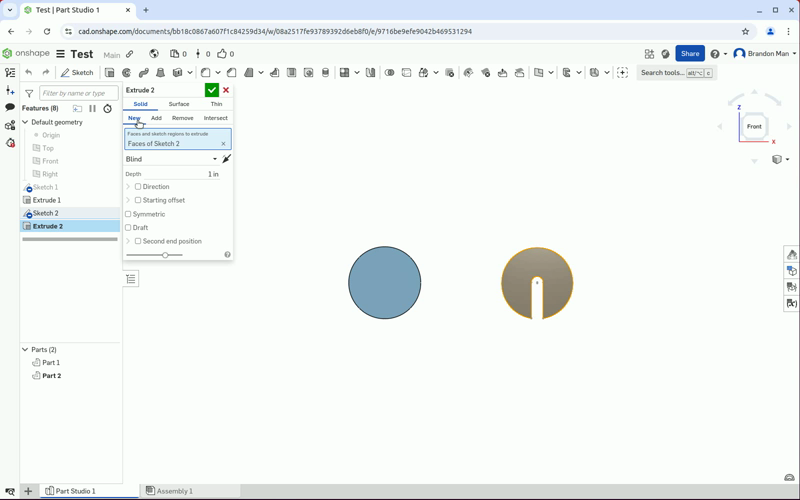
key(tab, 4)
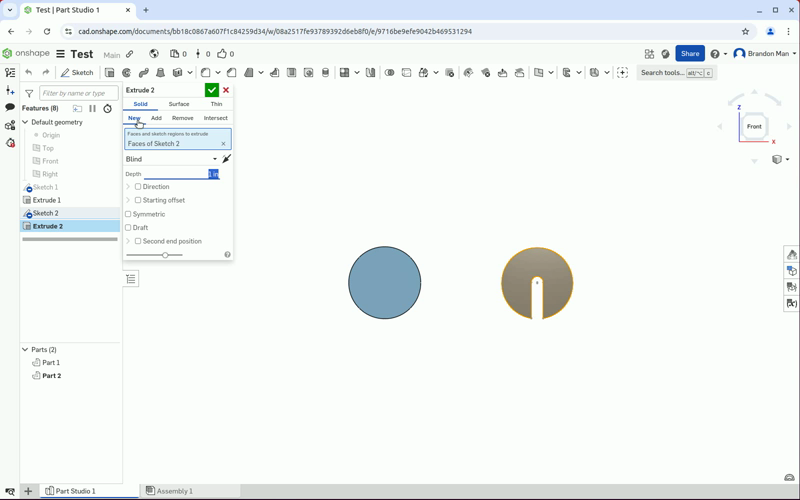
text(5.296)
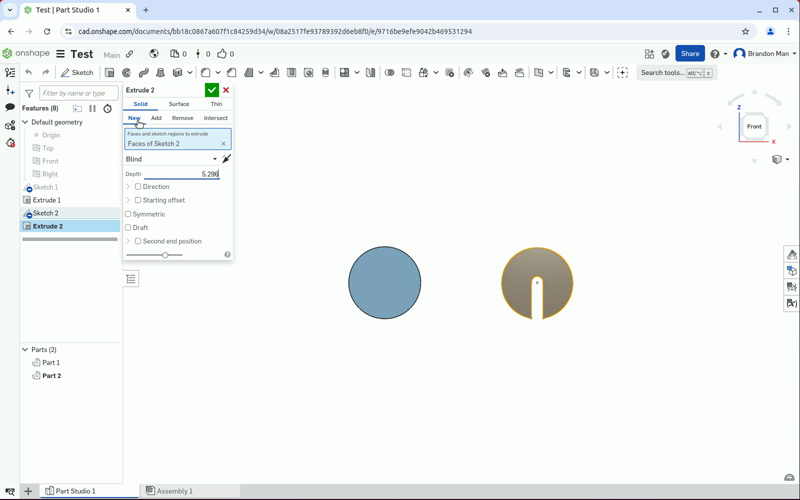
key(enter)
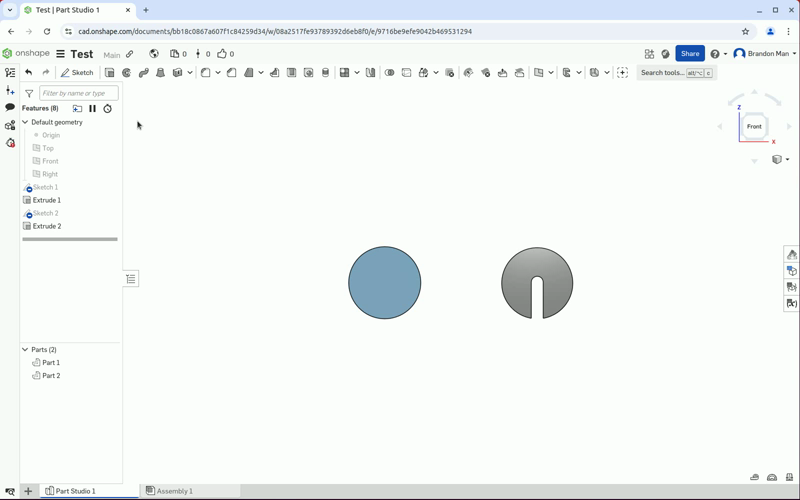
key(shift+h)
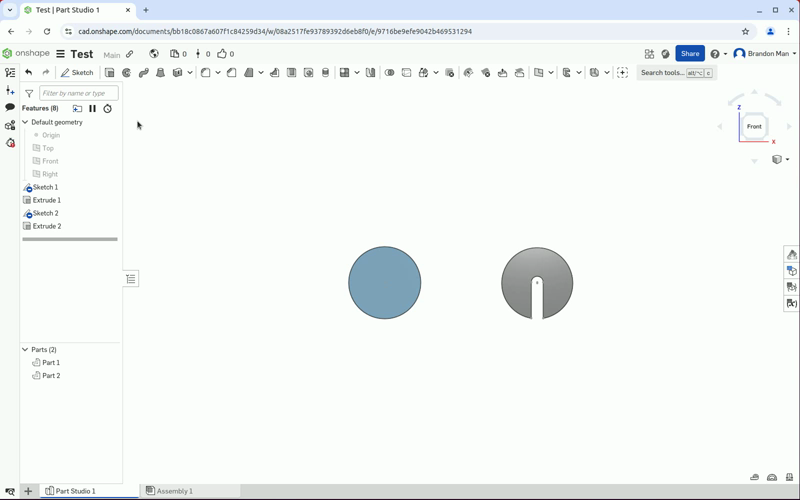
key(shift+h)
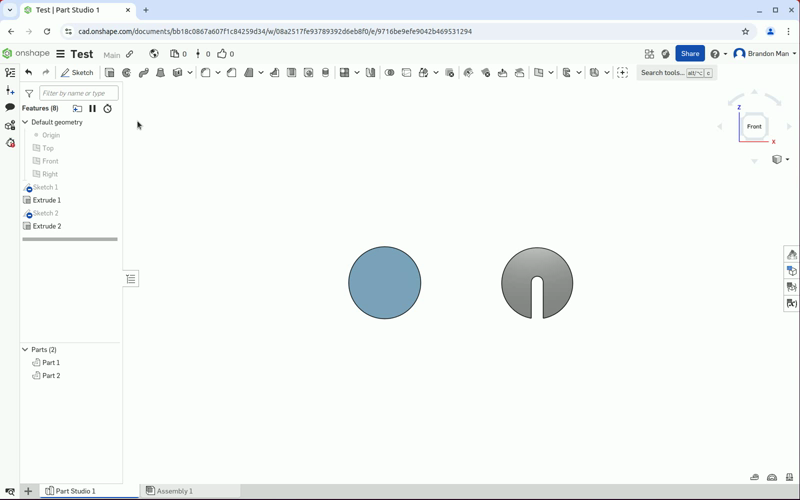
mouse_move(73, 189)
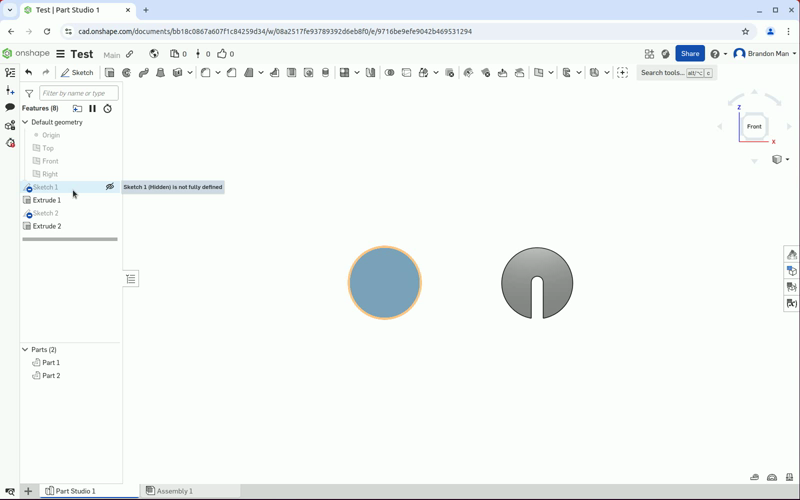
click(73, 189)
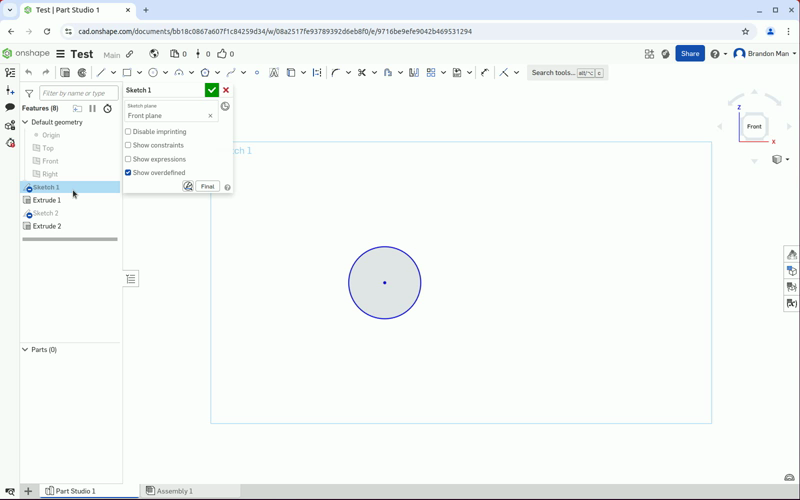
mouse_move(229, 92)
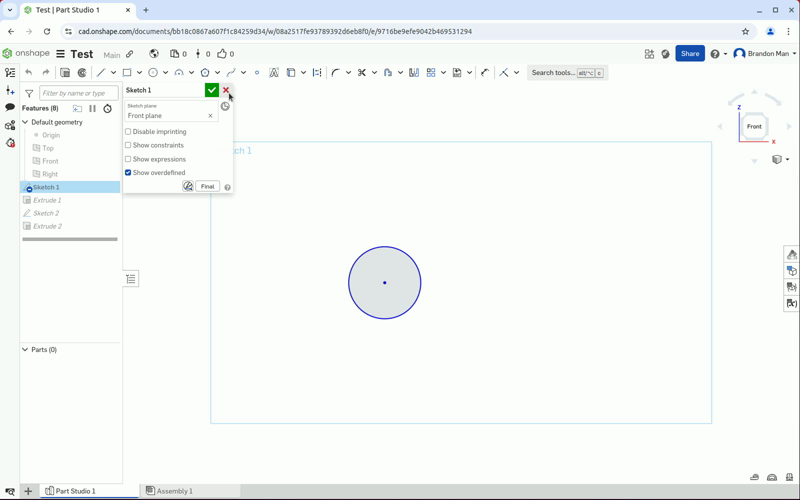
click(229, 92)
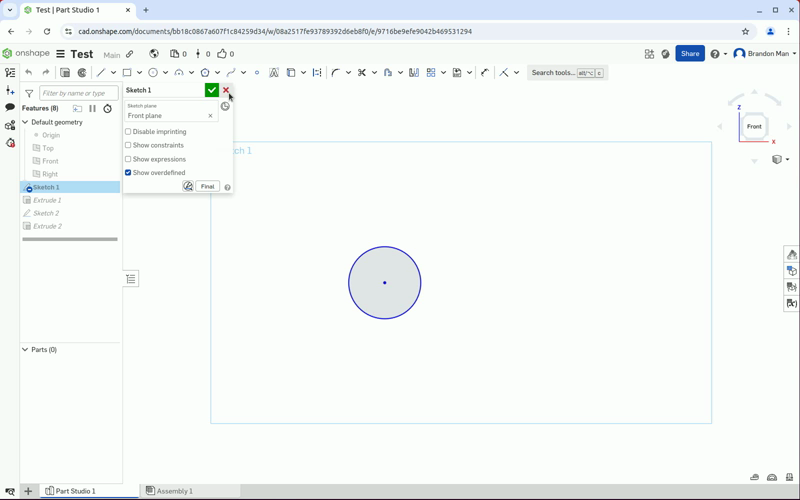
key(shift+s)
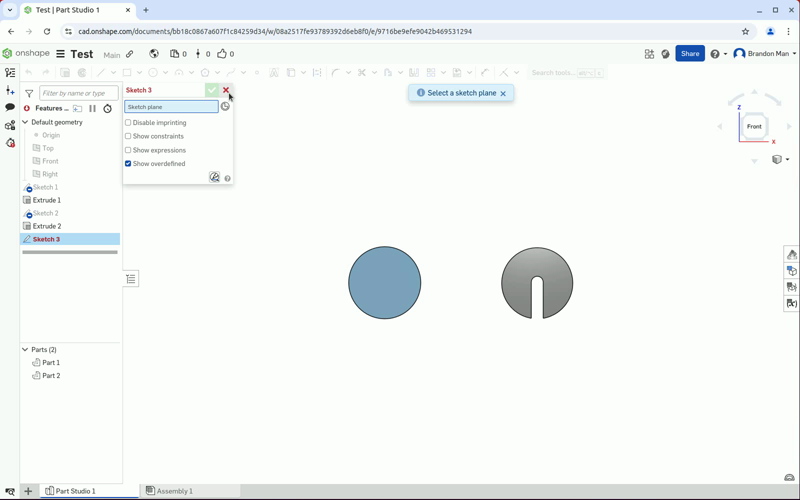
mouse_move(73, 163)
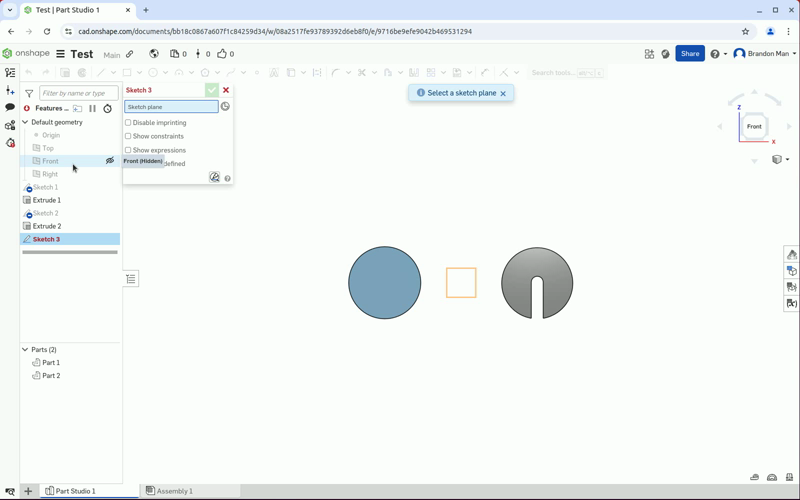
click(73, 163)
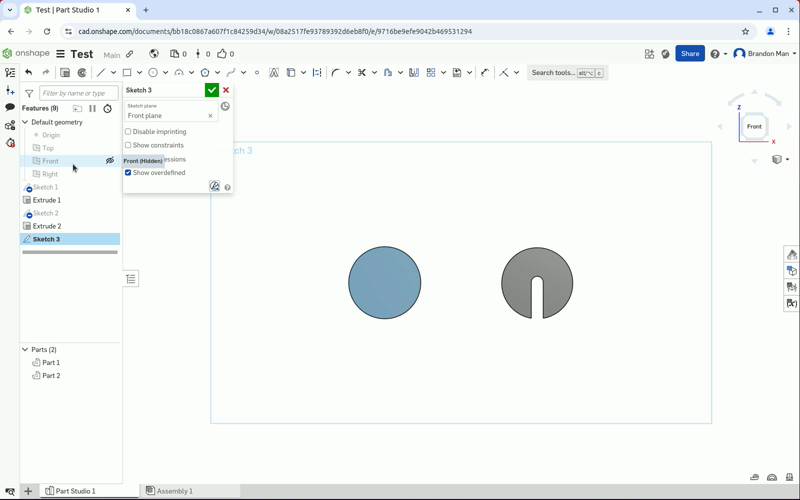
mouse_move(73, 352)
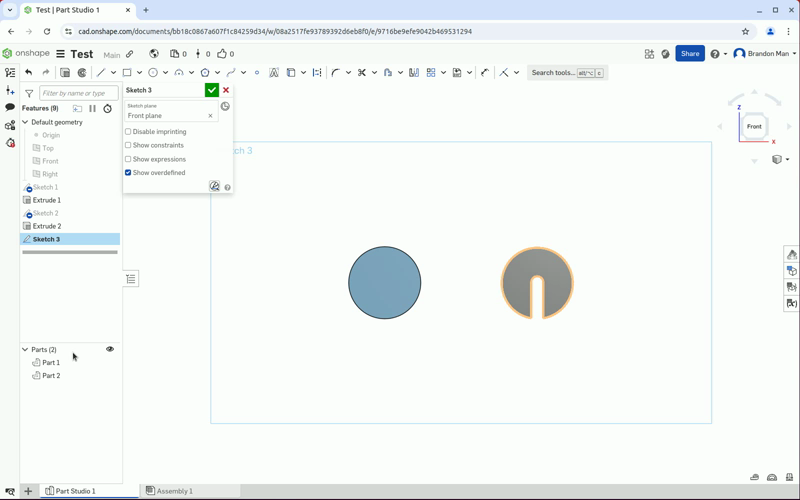
key(y)
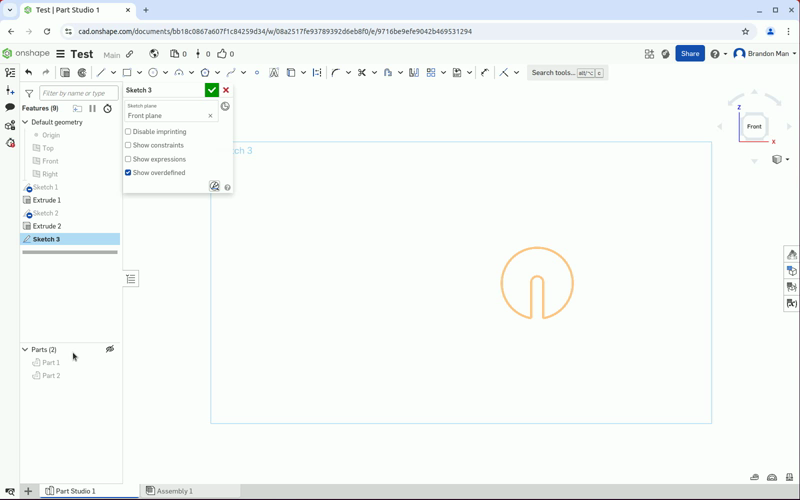
key(a)
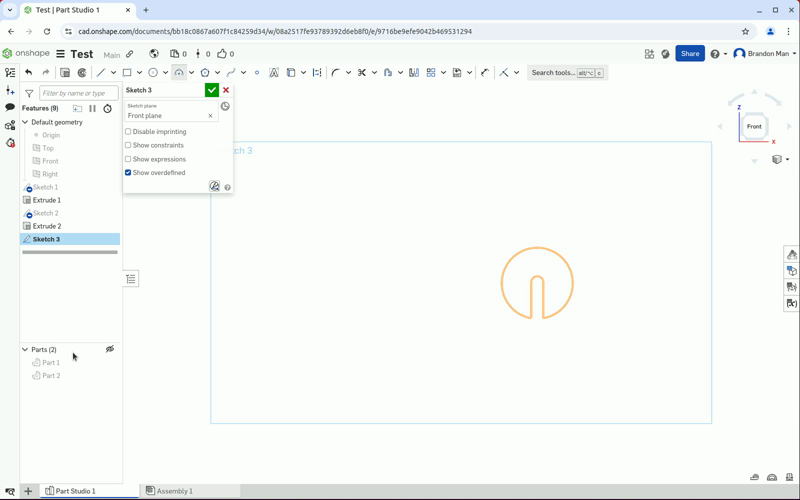
key_down(shift)
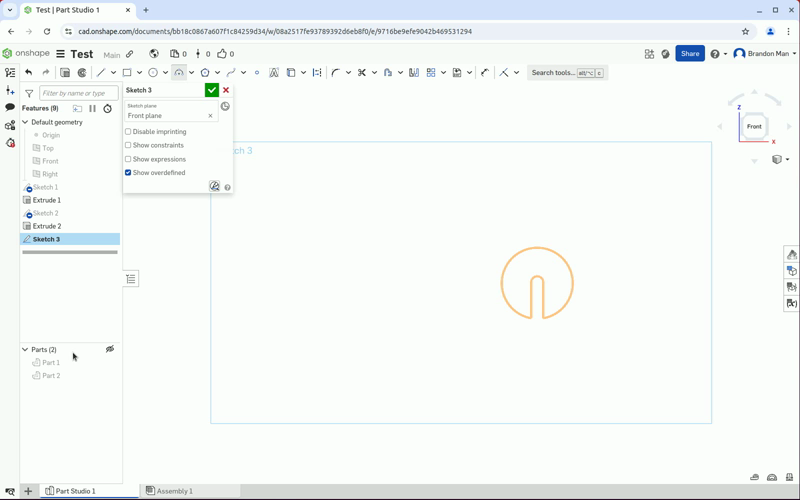
mouse_move(447, 316)
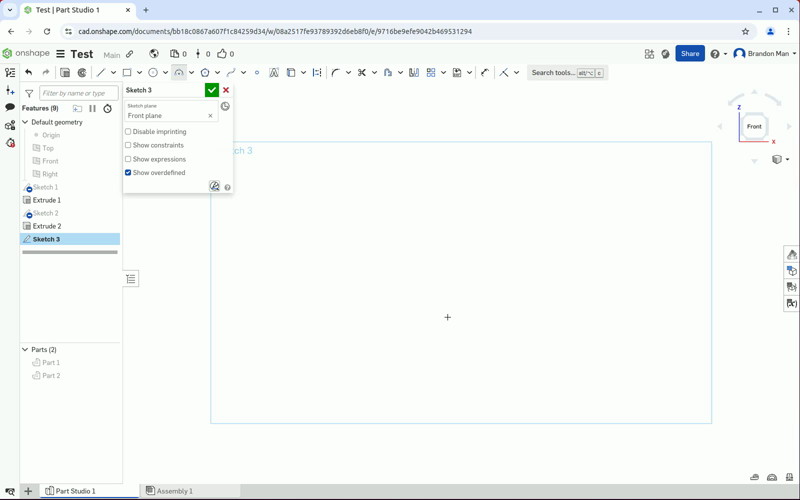
click(447, 316)
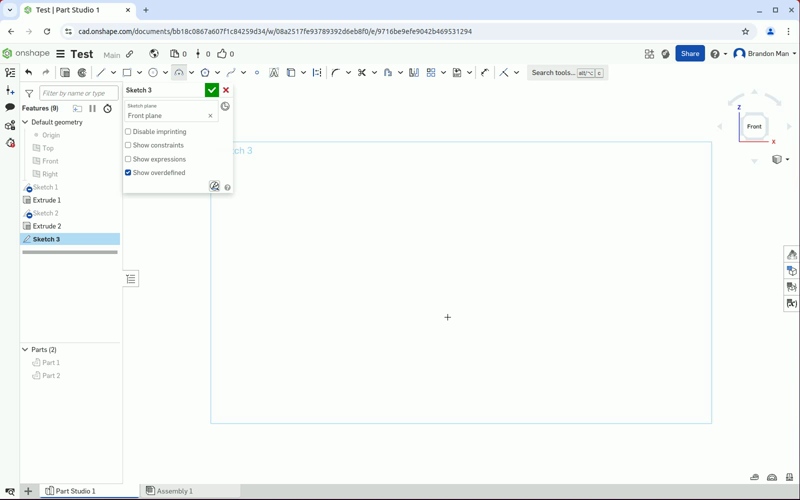
key_up(shift)
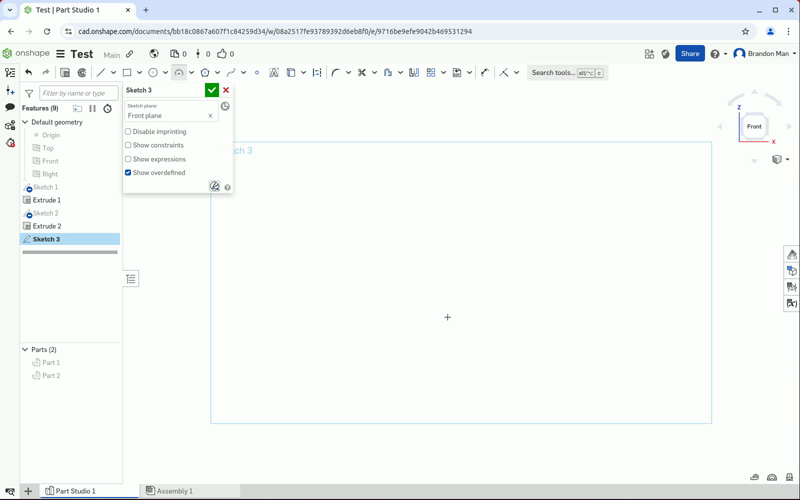
key_down(shift)
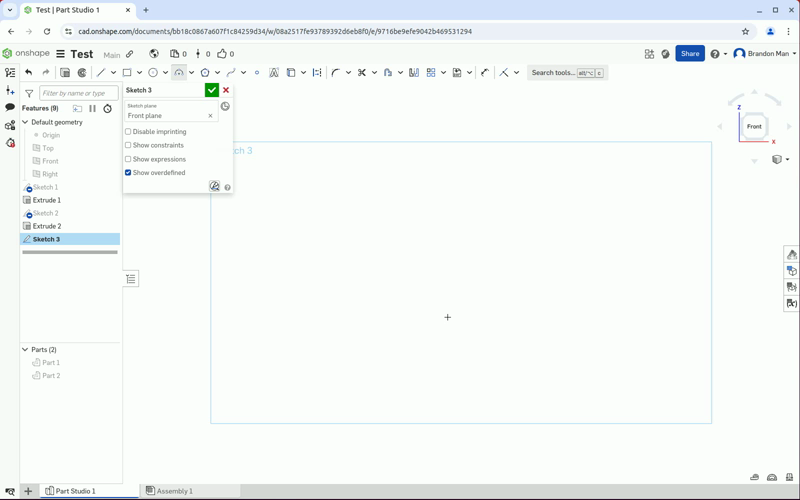
mouse_move(473, 316)
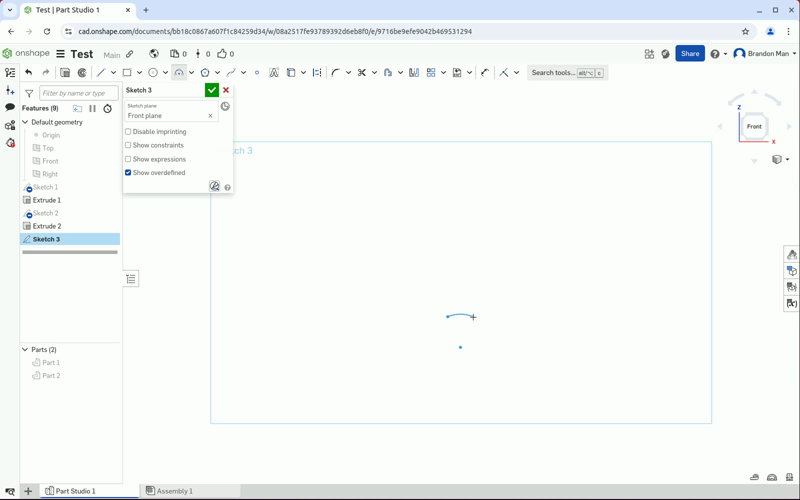
click(473, 316)
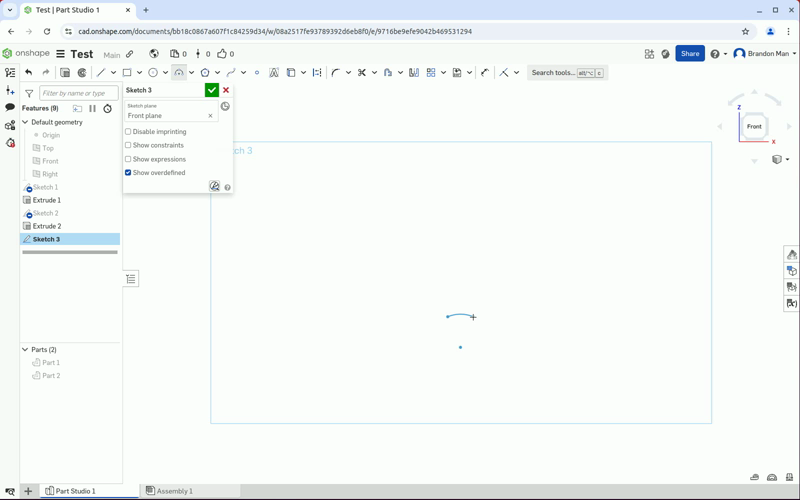
mouse_move(460, 248)
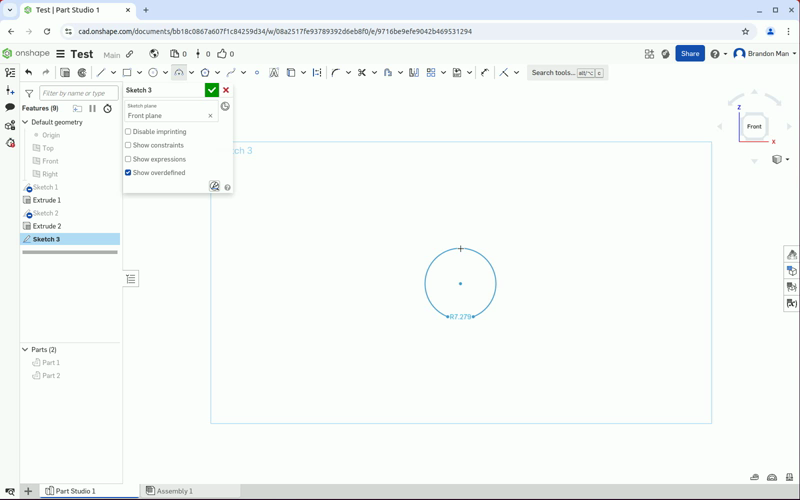
click(460, 248)
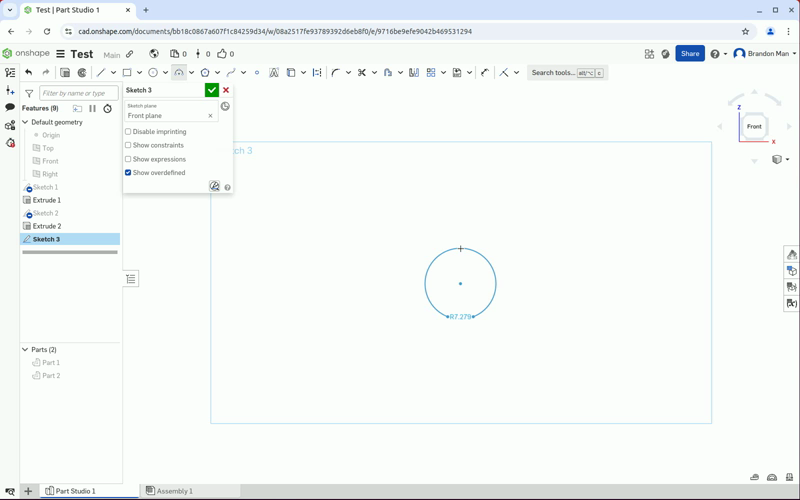
key_up(shift)
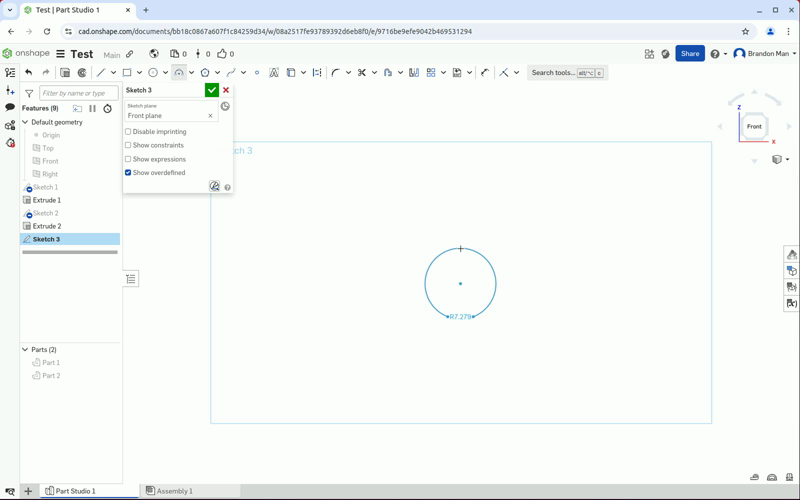
key(esc)
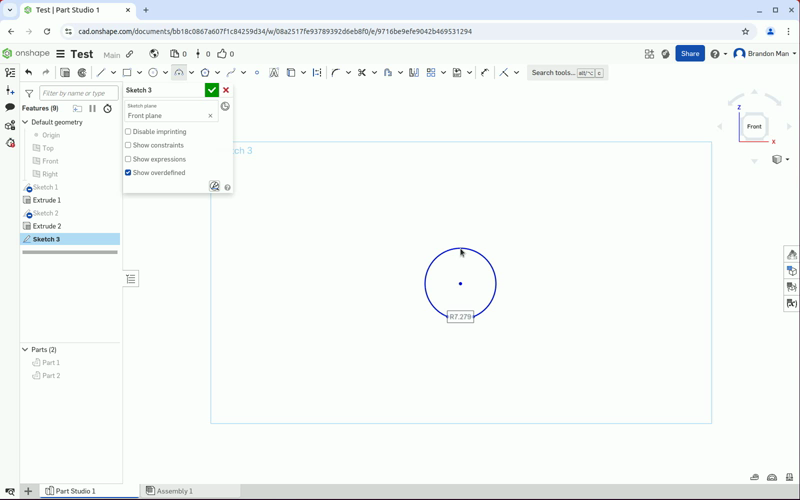
key(l)
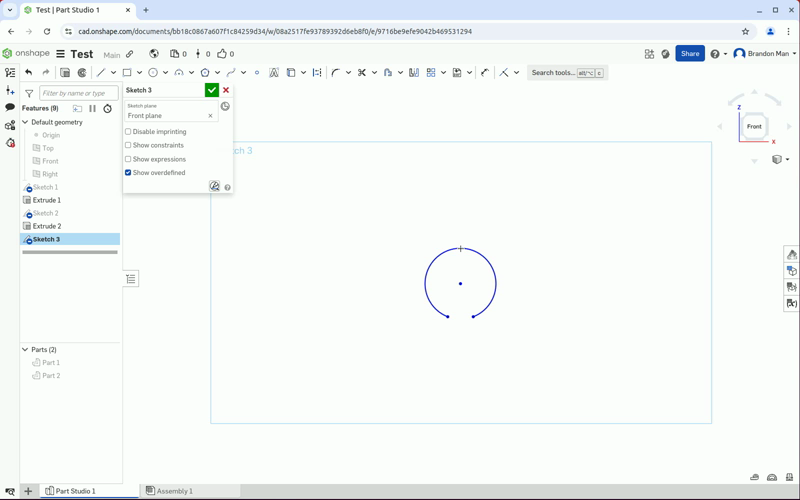
mouse_move(473, 316)
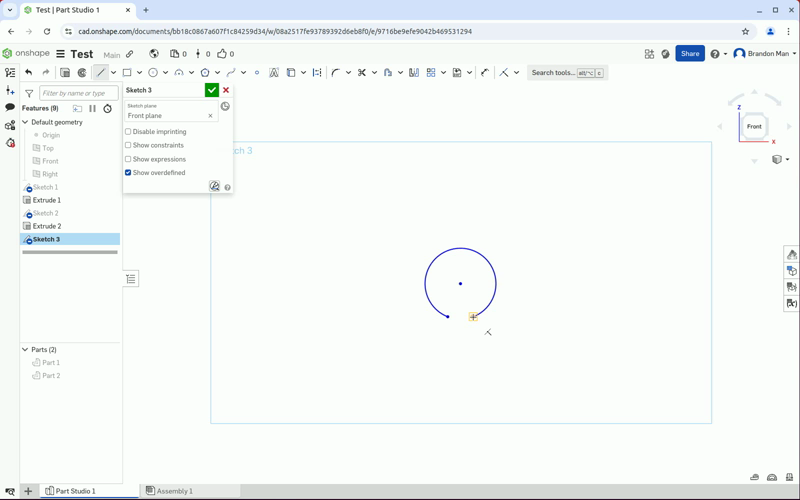
click(473, 316)
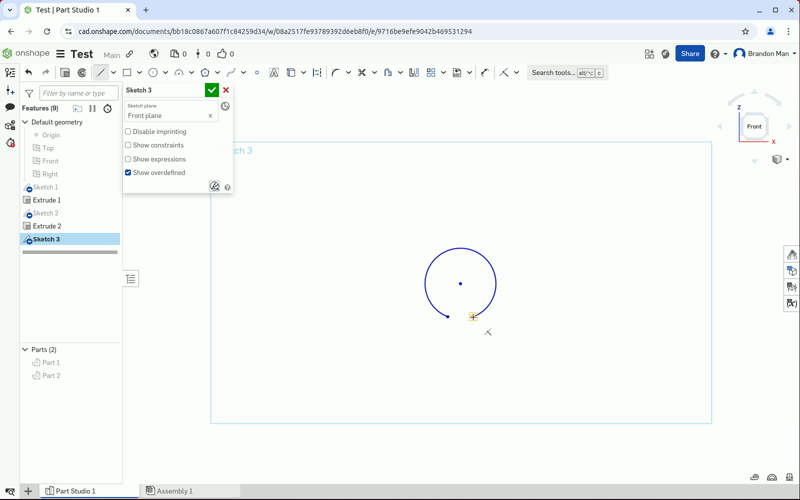
key_down(shift)
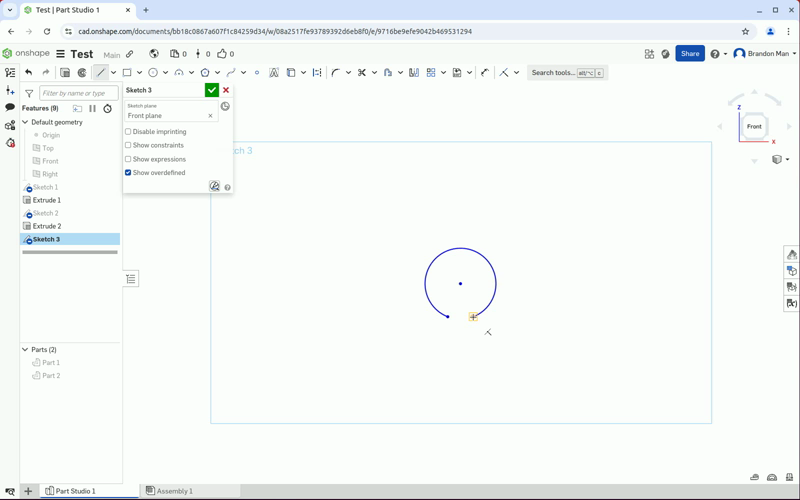
mouse_move(503, 316)
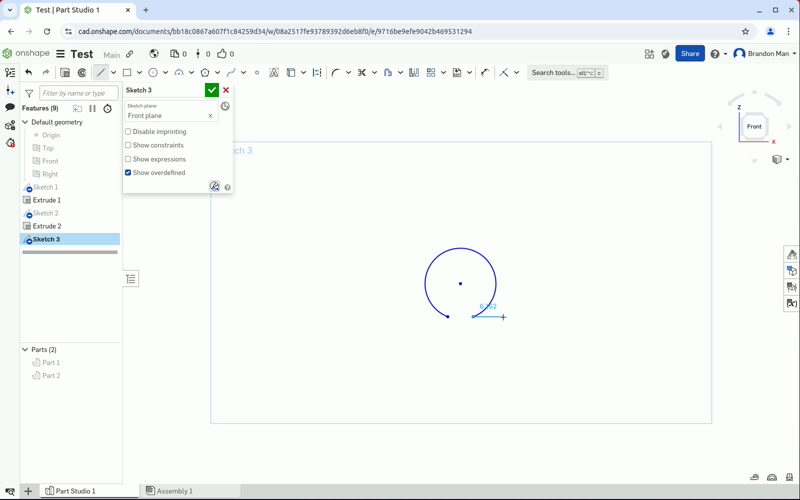
mouse_move(473, 300)
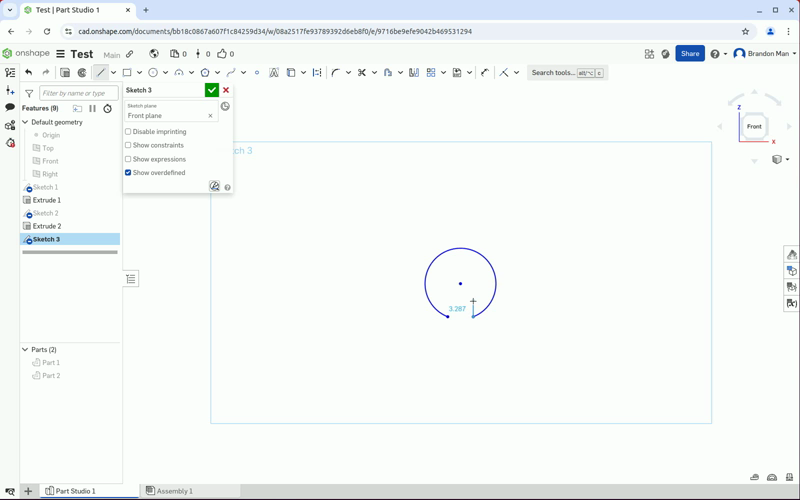
click(473, 300)
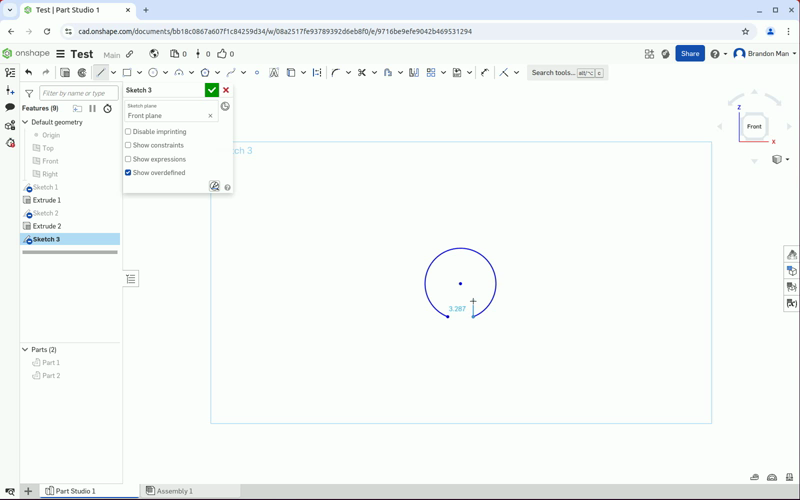
key_up(shift)
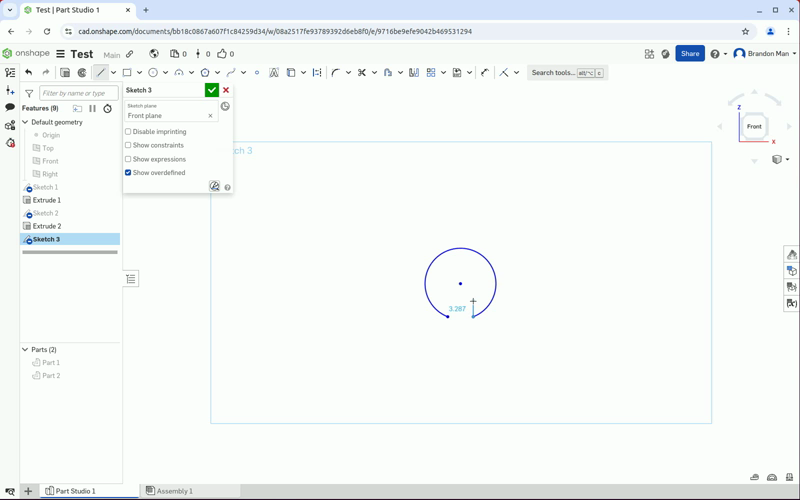
key_down(shift)
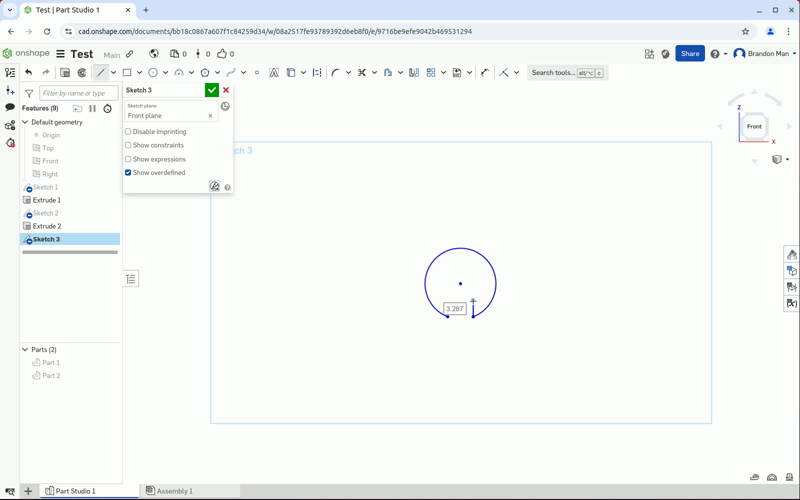
mouse_move(503, 300)
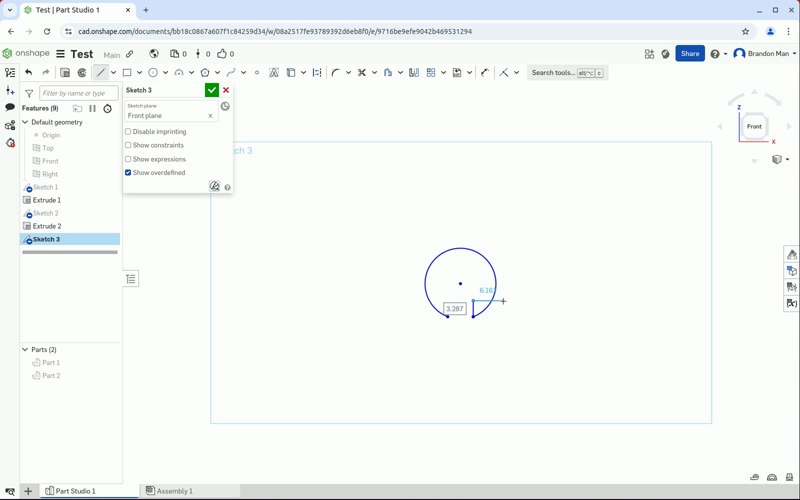
mouse_move(473, 266)
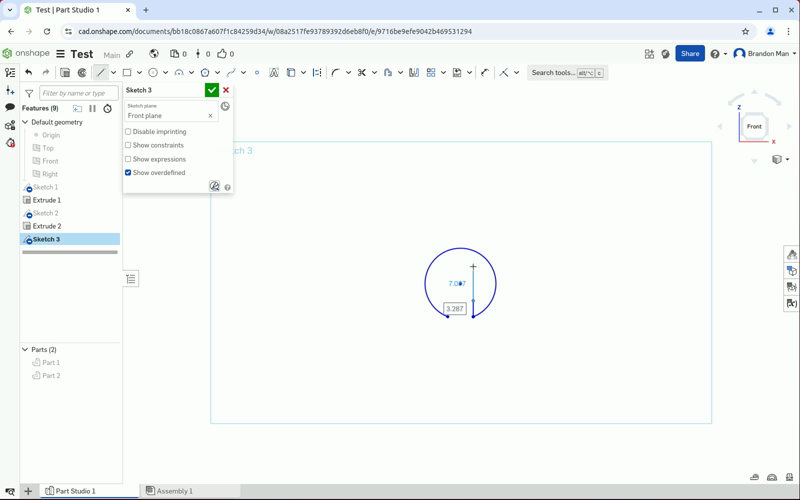
click(473, 266)
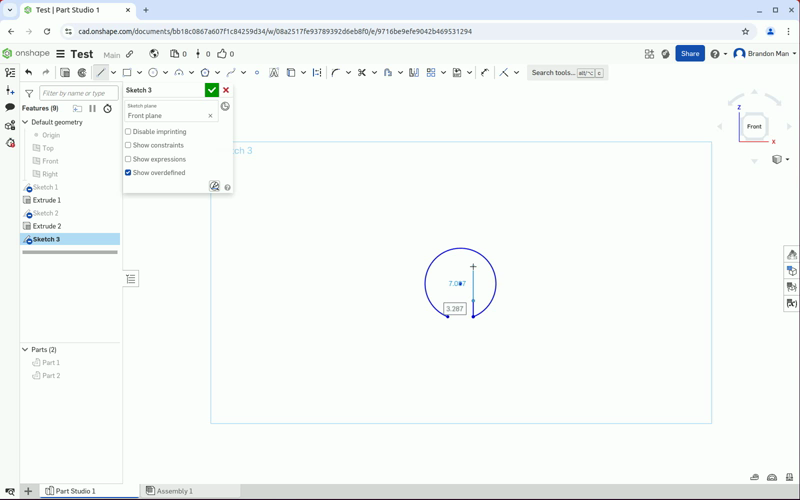
key_up(shift)
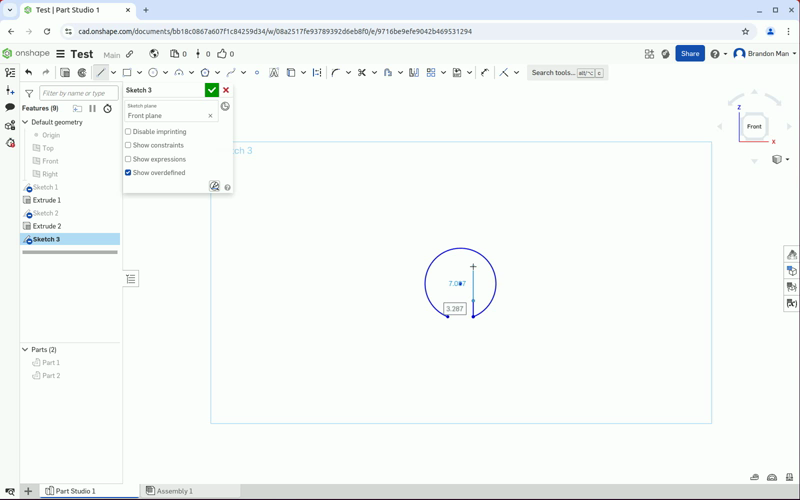
key_down(shift)
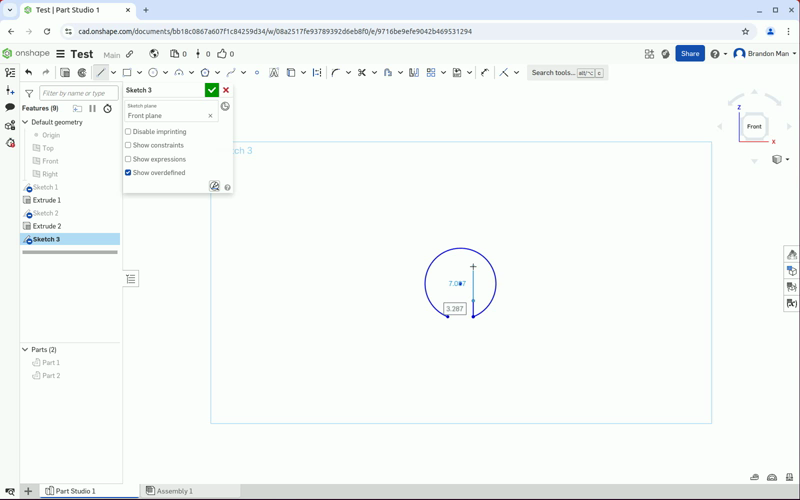
mouse_move(503, 266)
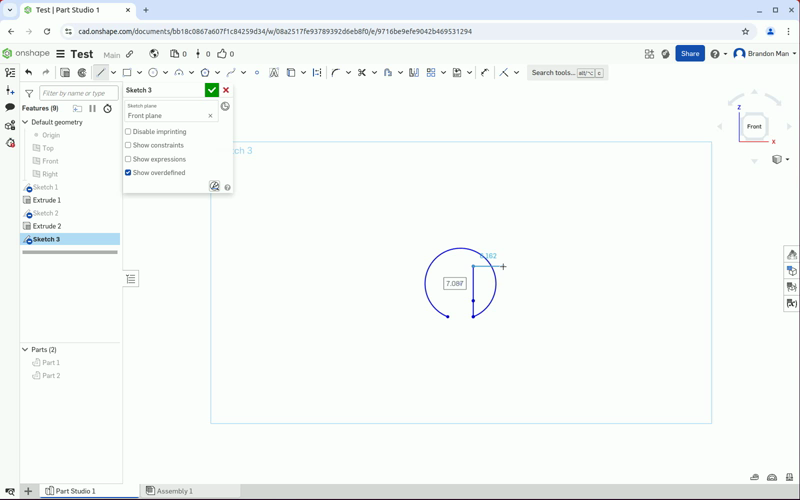
mouse_move(447, 266)
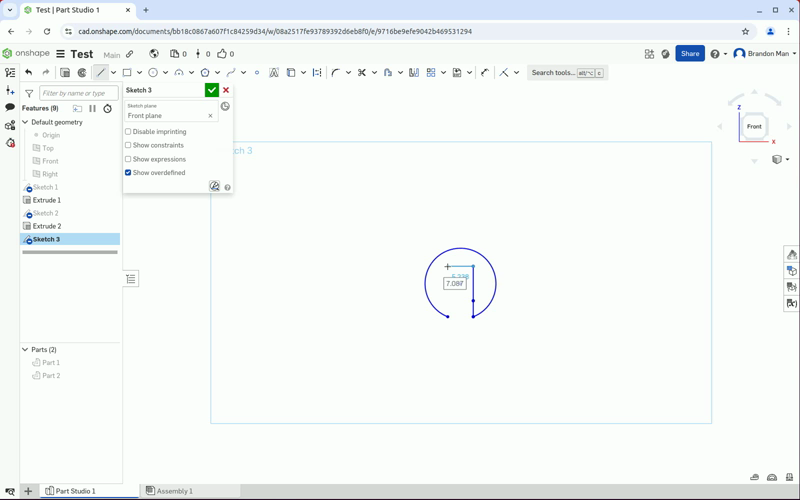
click(447, 266)
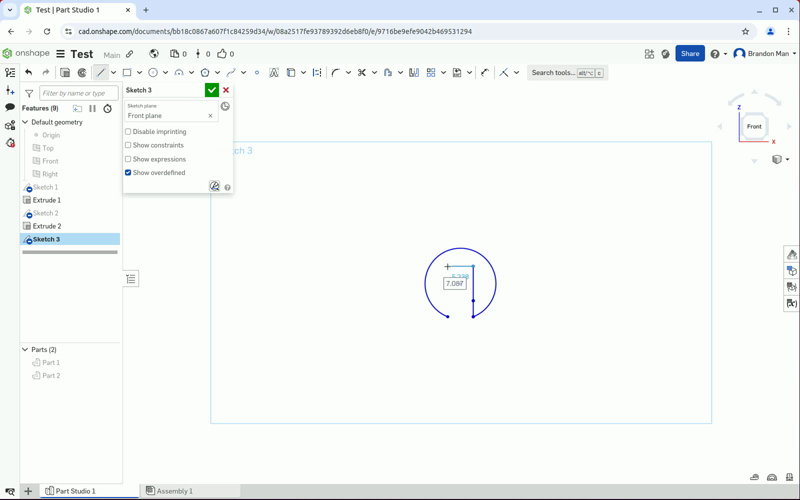
key_up(shift)
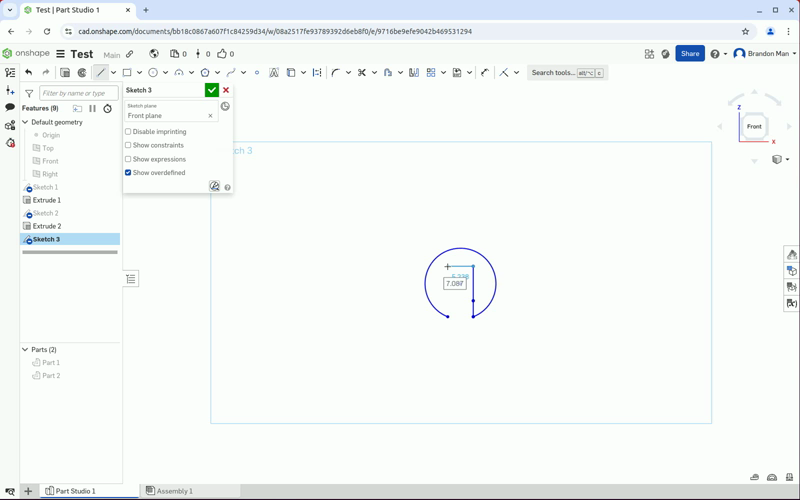
key_down(shift)
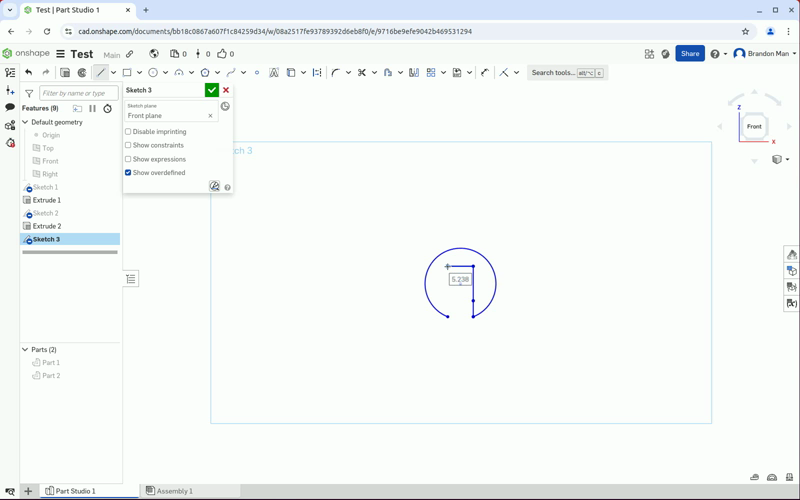
mouse_move(477, 266)
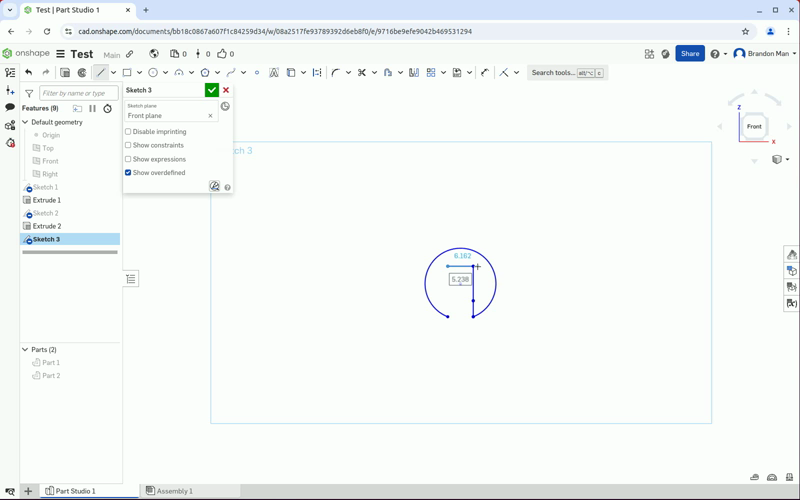
mouse_move(447, 300)
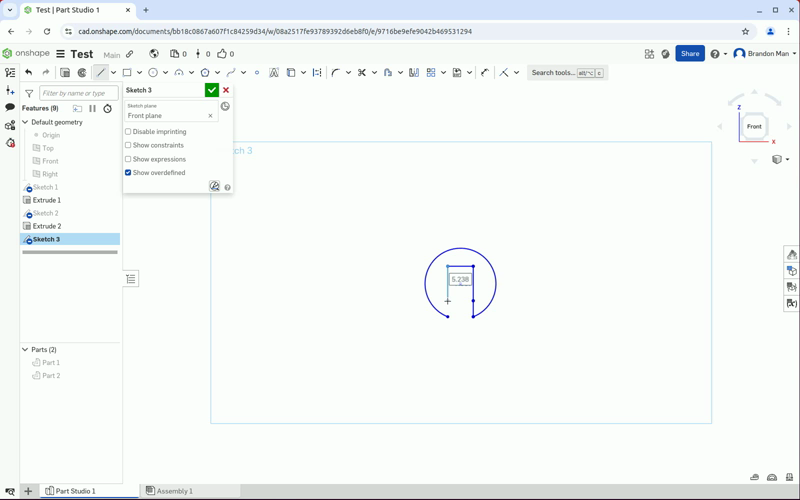
click(447, 300)
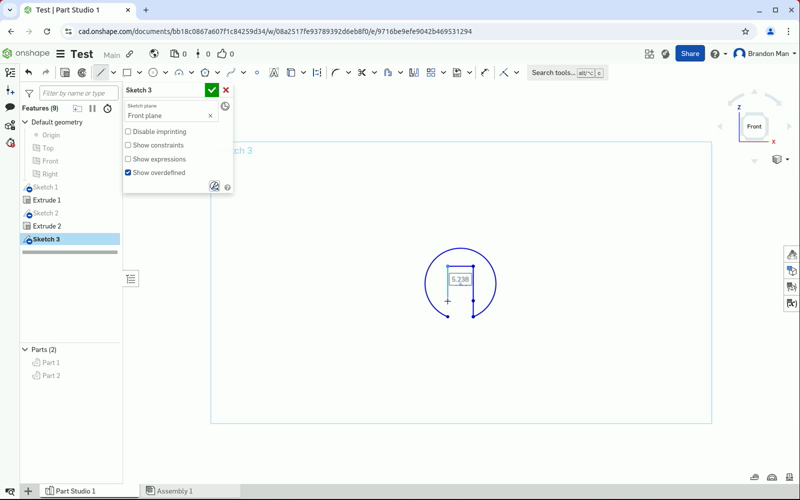
key_up(shift)
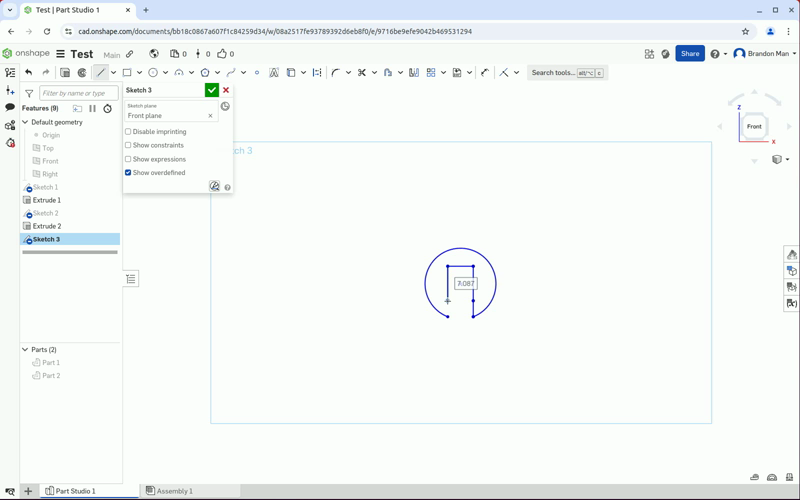
mouse_move(477, 300)
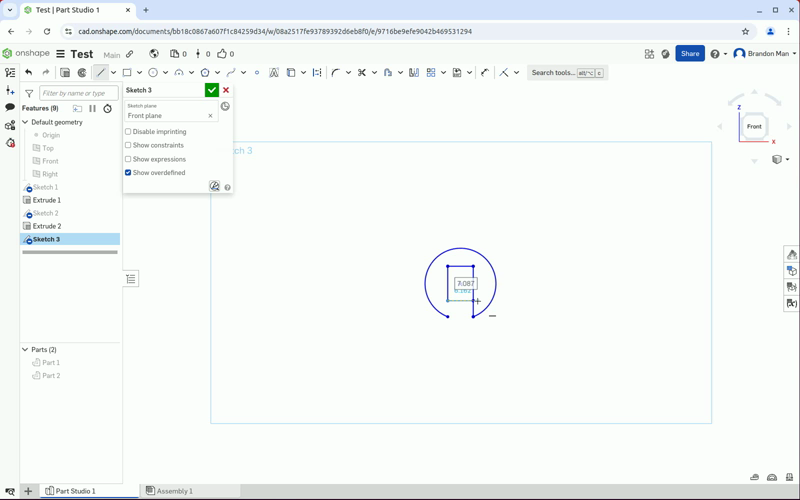
key_down(shift)
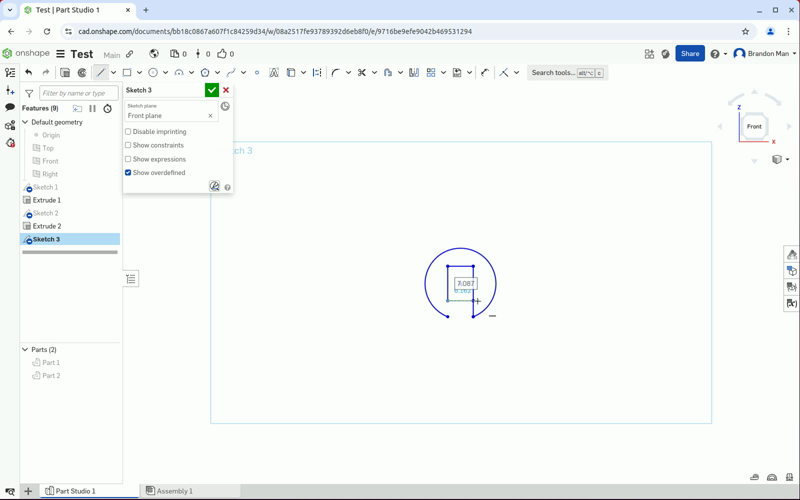
mouse_move(447, 316)
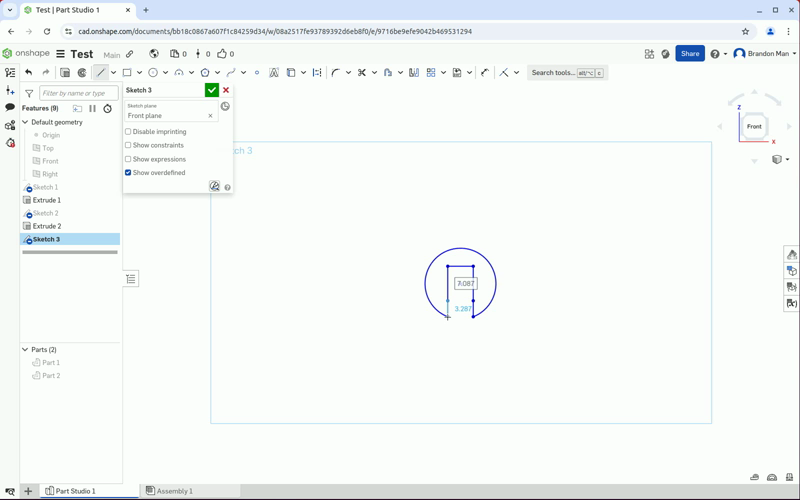
key_up(shift)
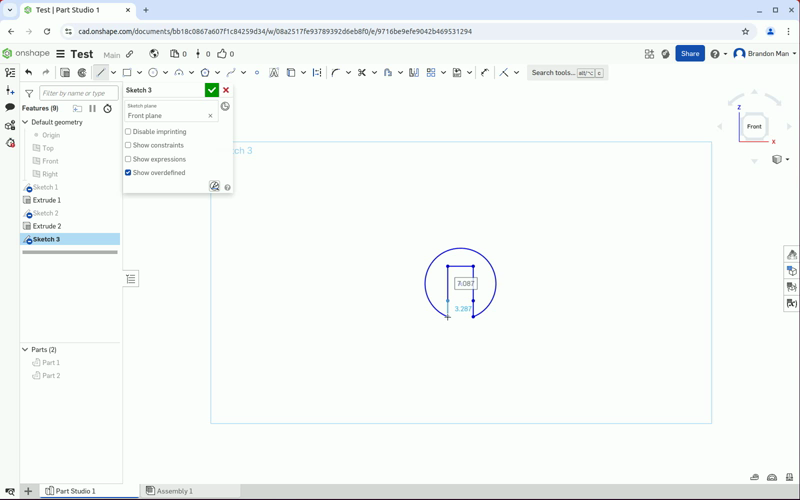
click(447, 316)
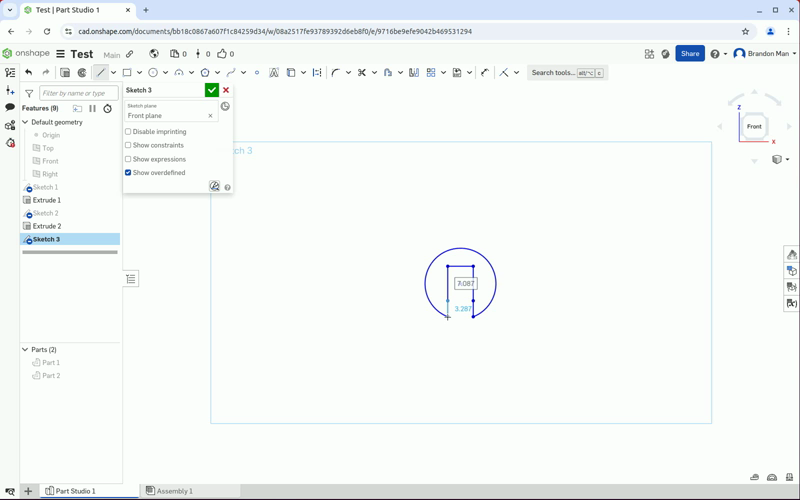
key(esc)
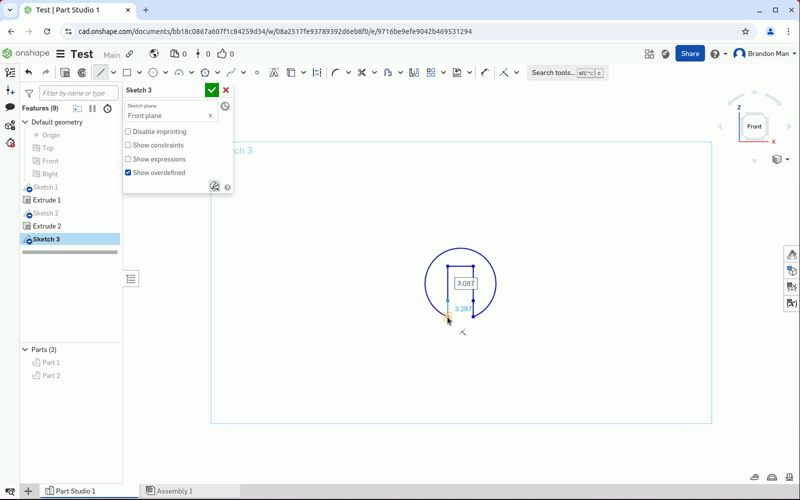
mouse_move(491, 287)
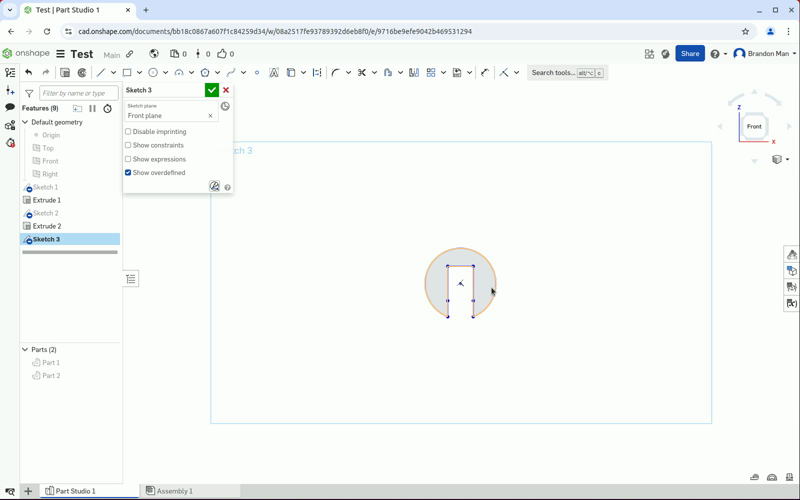
click(491, 287)
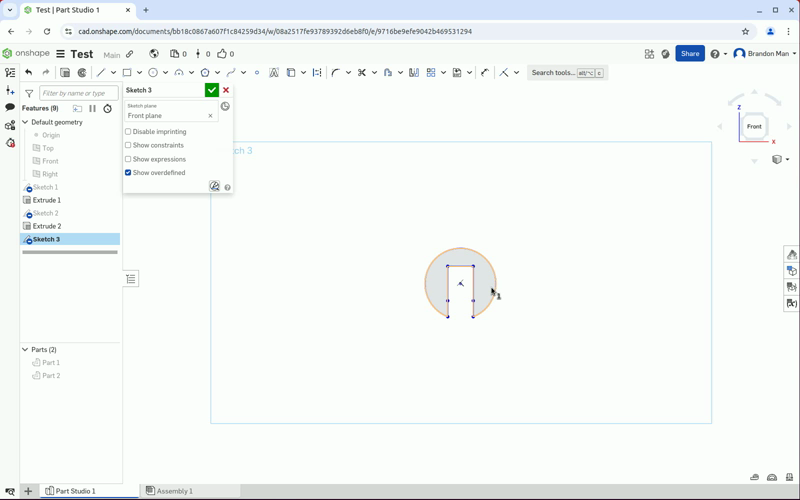
mouse_move(73, 352)
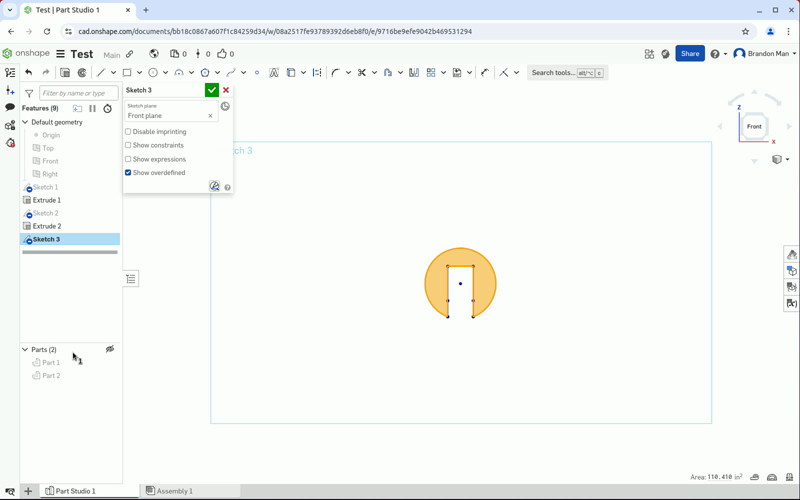
key(shift+y)
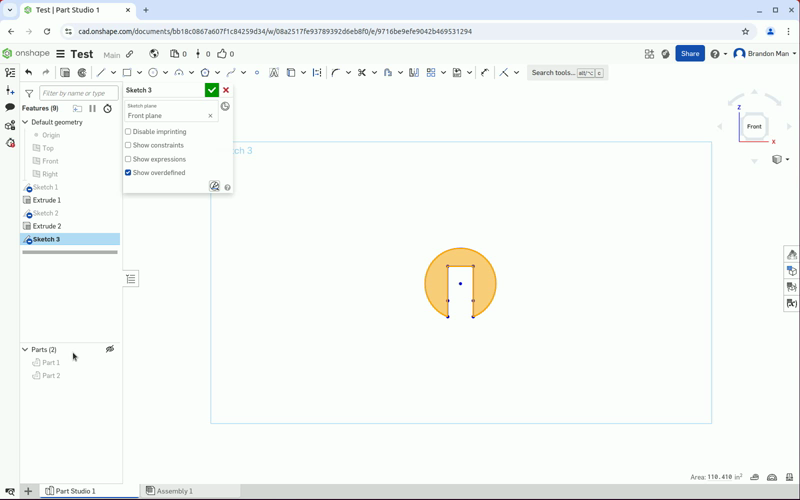
key(shift+e)
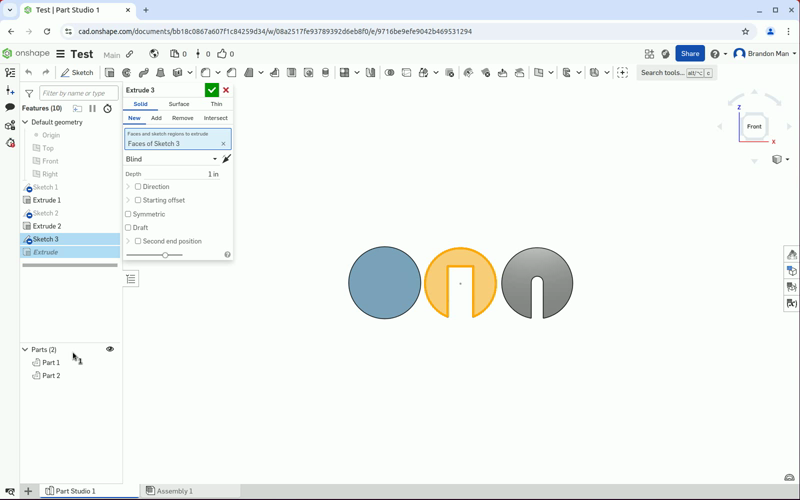
mouse_move(143, 106)
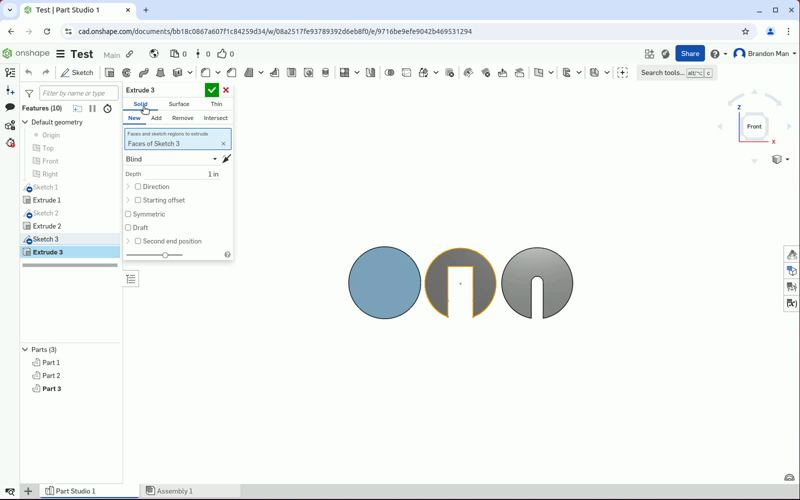
click(143, 106)
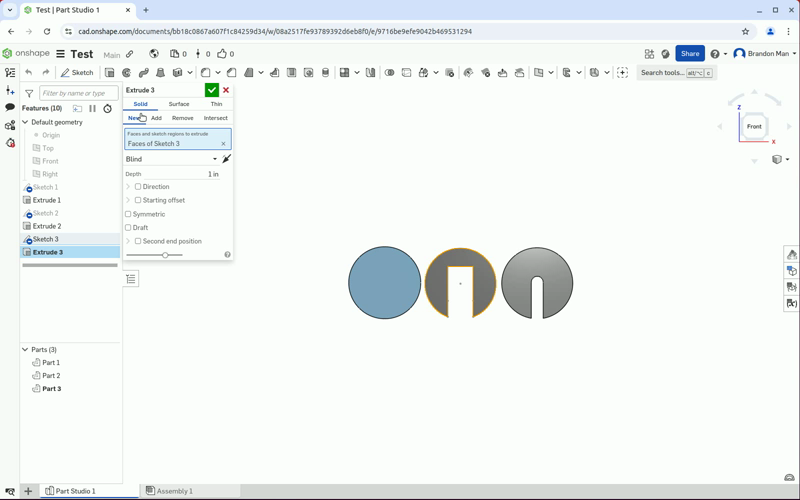
mouse_move(137, 120)
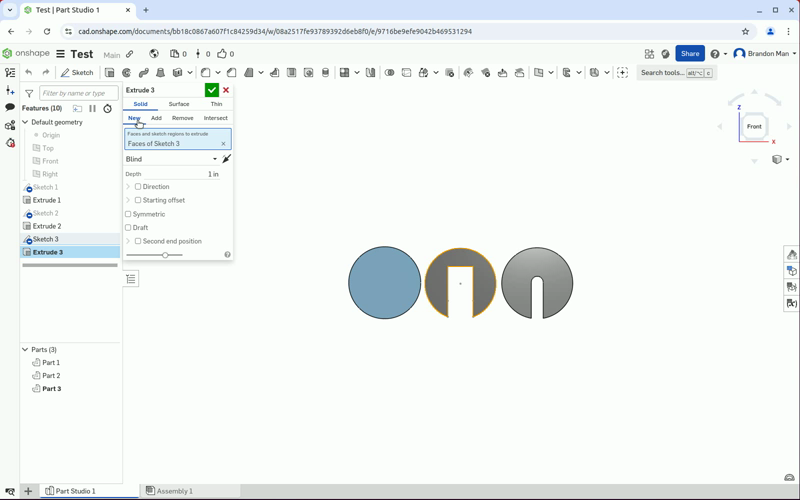
click(137, 120)
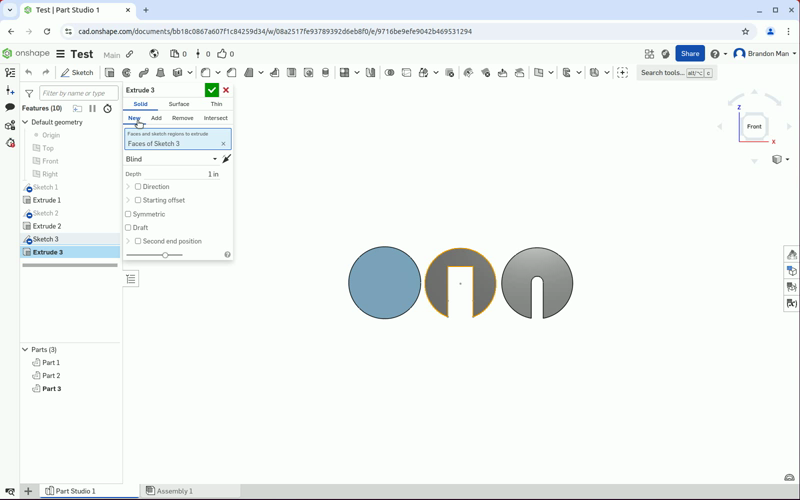
key(tab, 4)
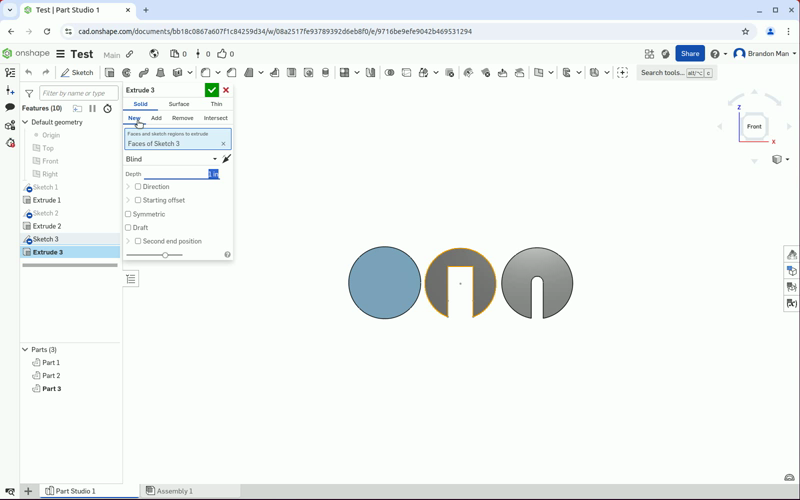
text(5.296)
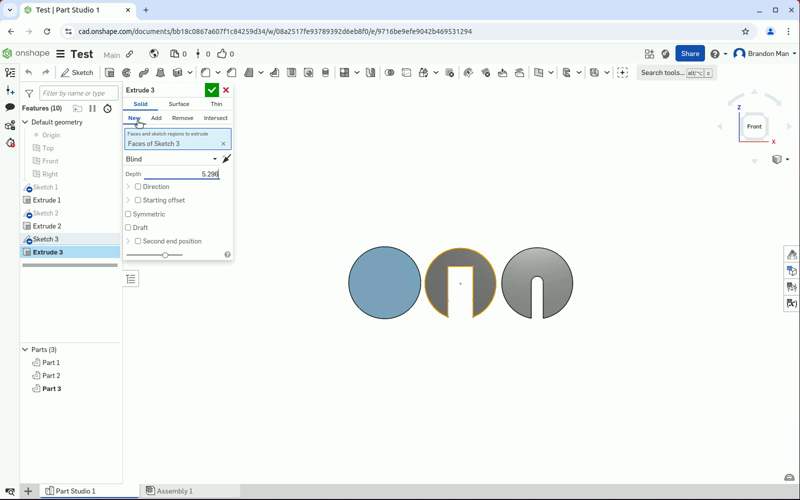
key(enter)
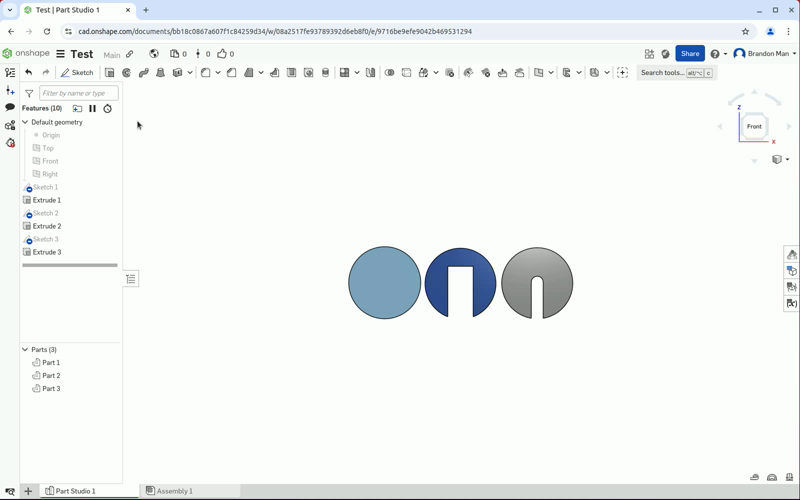
key(shift+h)
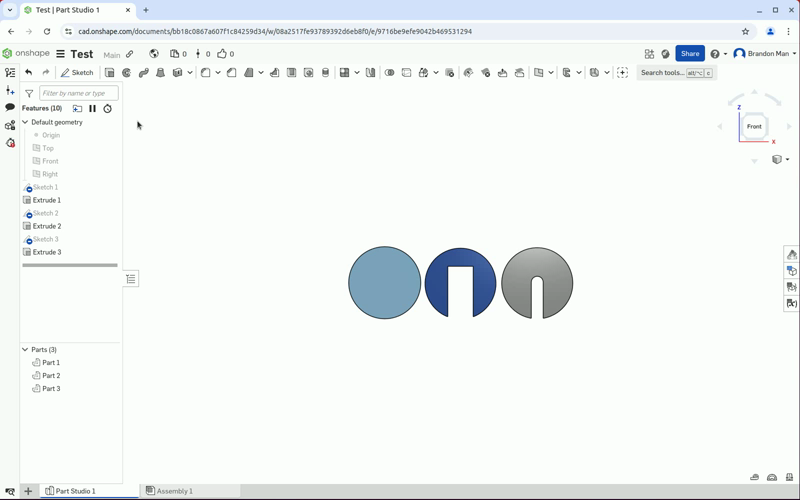
key(shift+h)
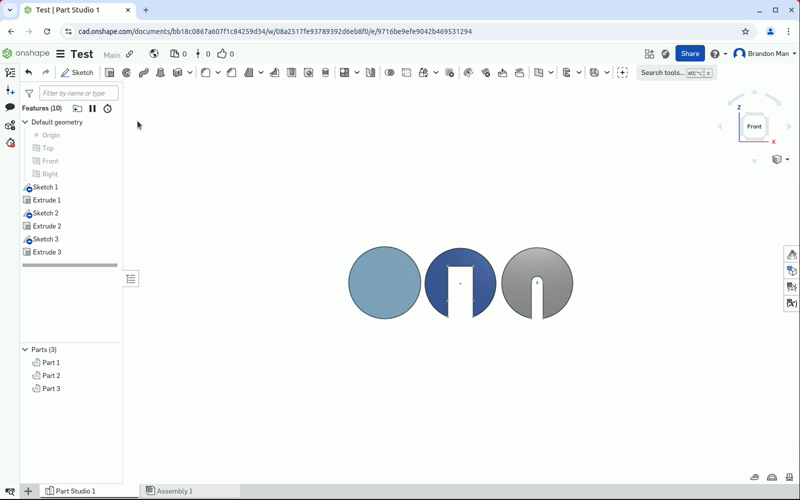
key(shift+7)
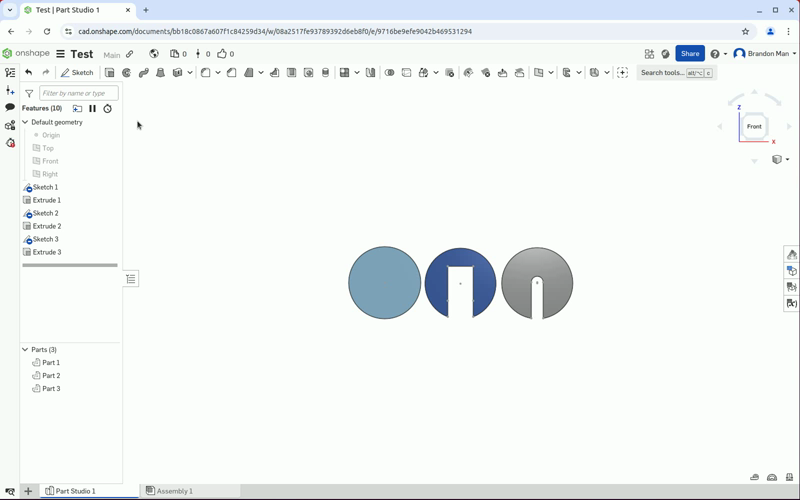
key(left, 2)
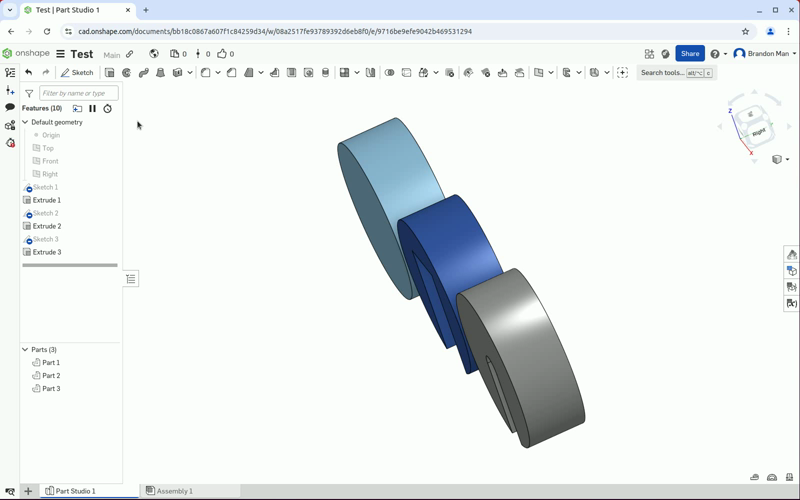
key(down, 2)
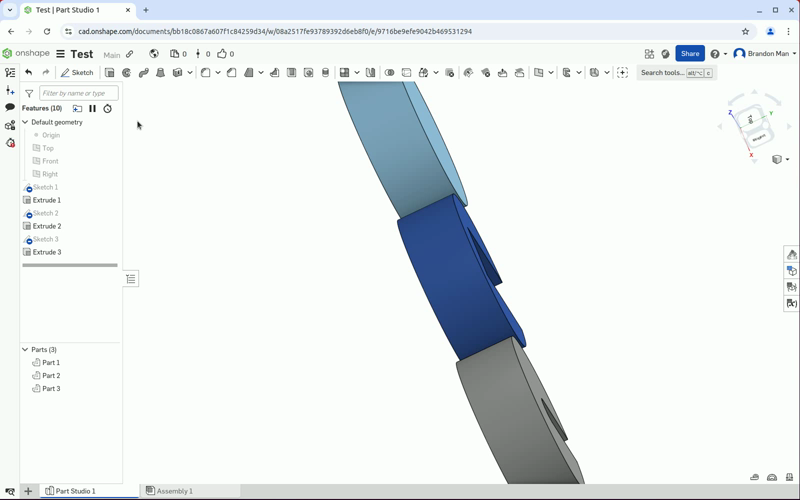
key(up, 2)
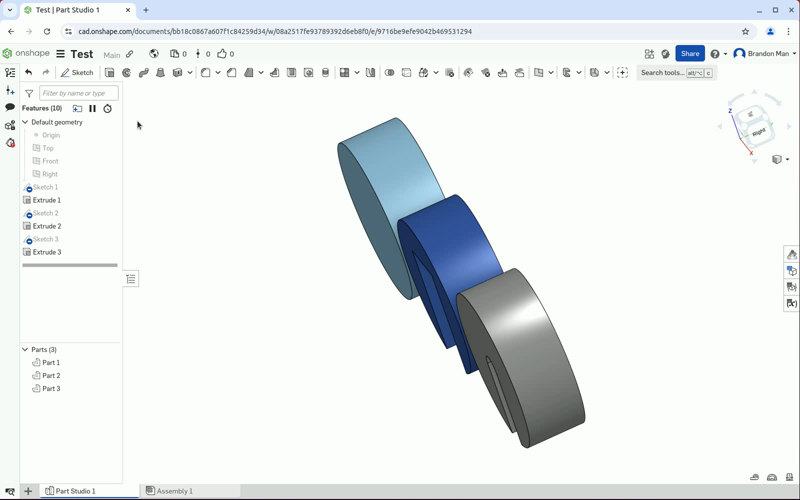
key(right, 2)
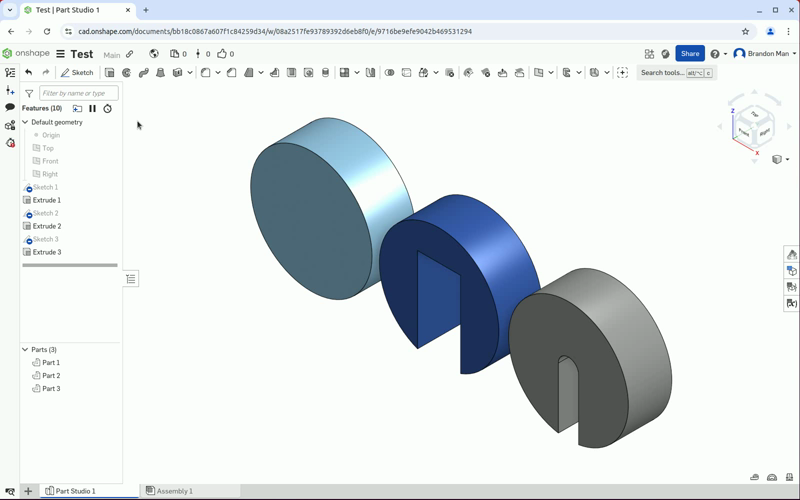
mouse_move(73, 189)
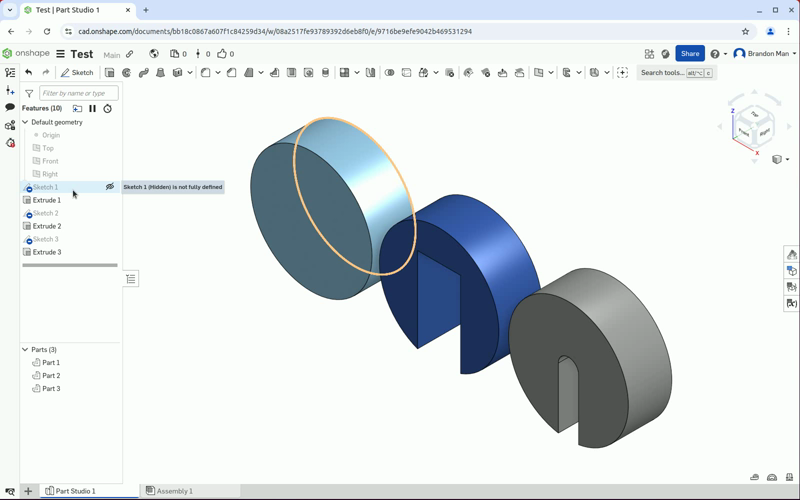
click(73, 189)